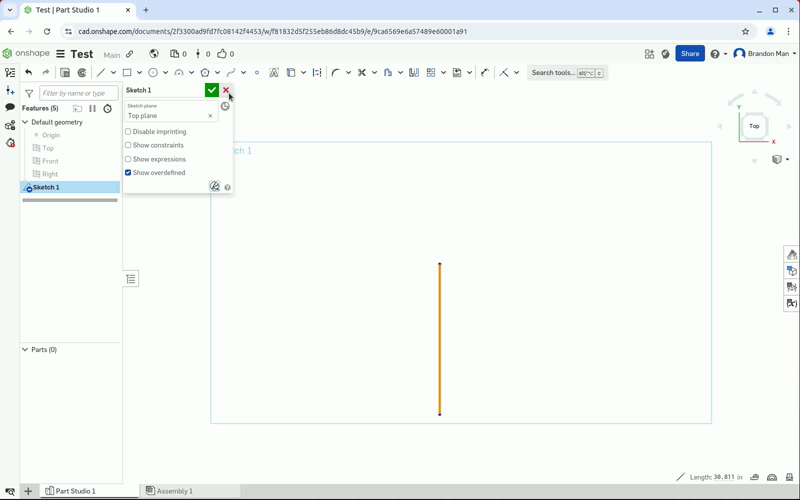
key(shift+h)
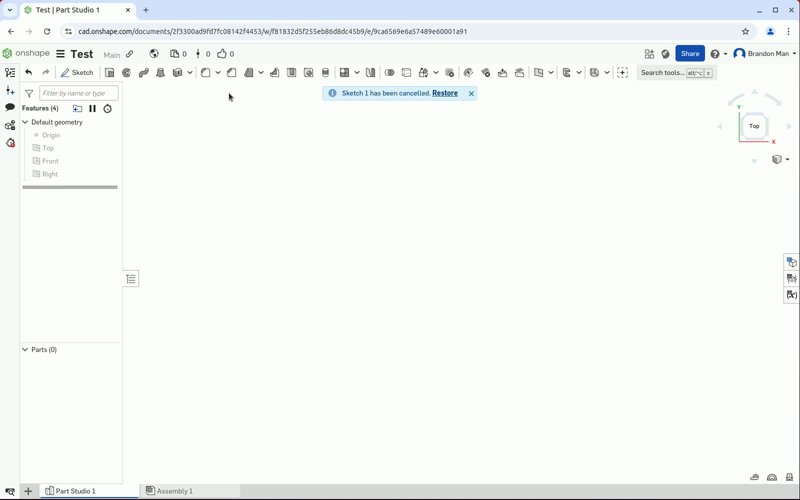
mouse_move(73, 352)
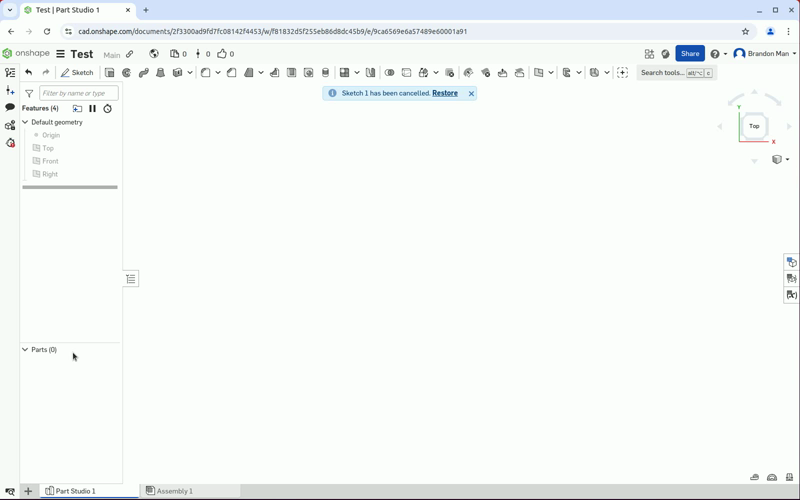
key(y)
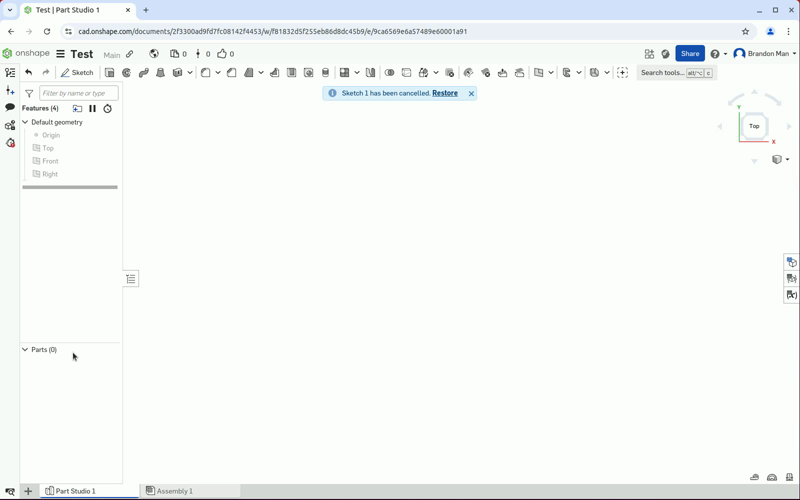
key(shift+p)
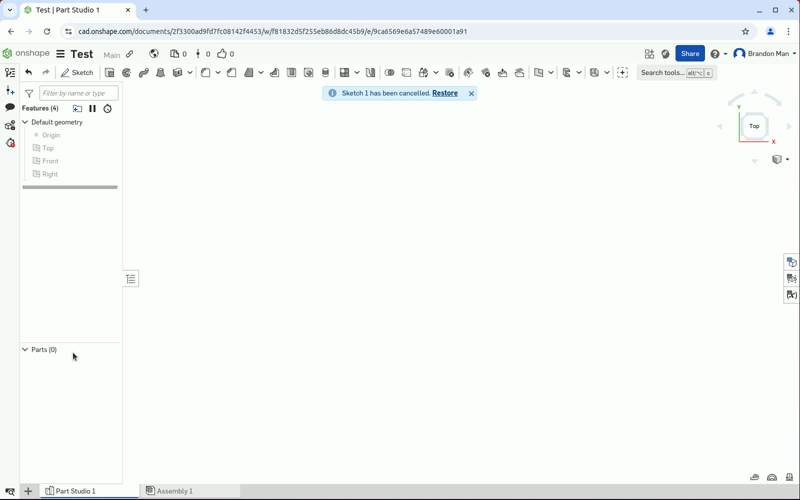
key(space)
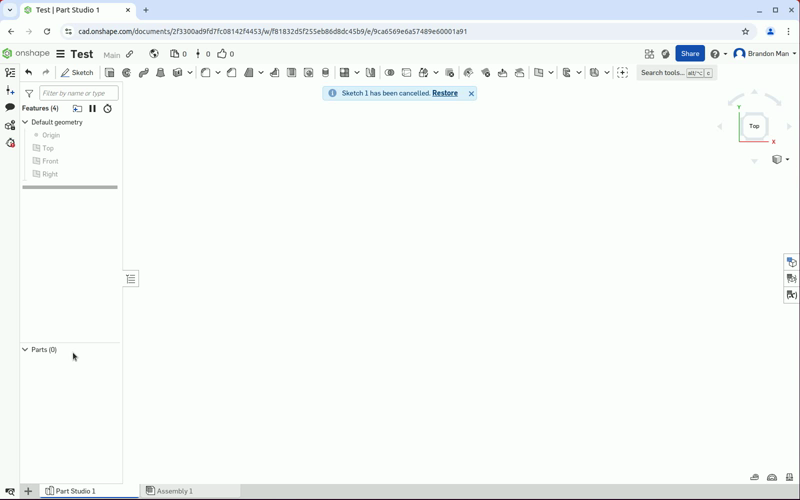
key_down(shift)
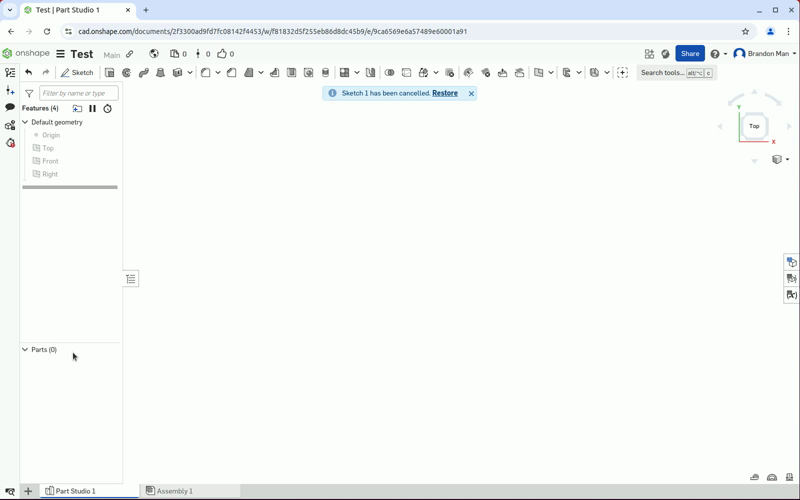
key(up)
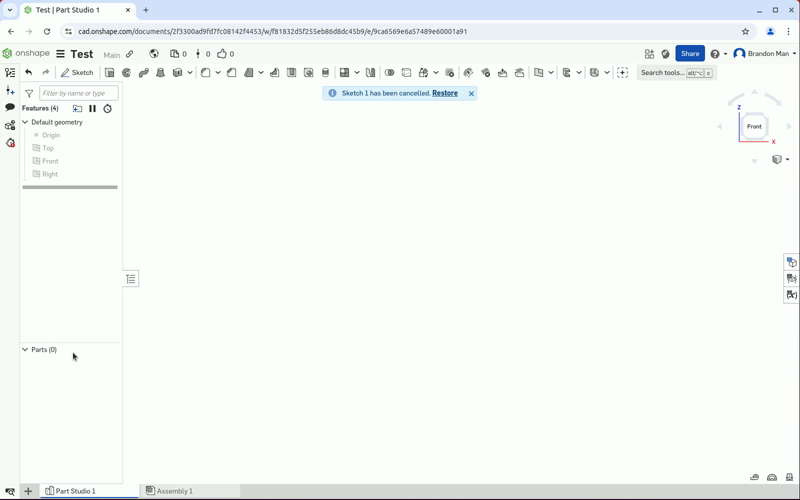
key_up(shift)
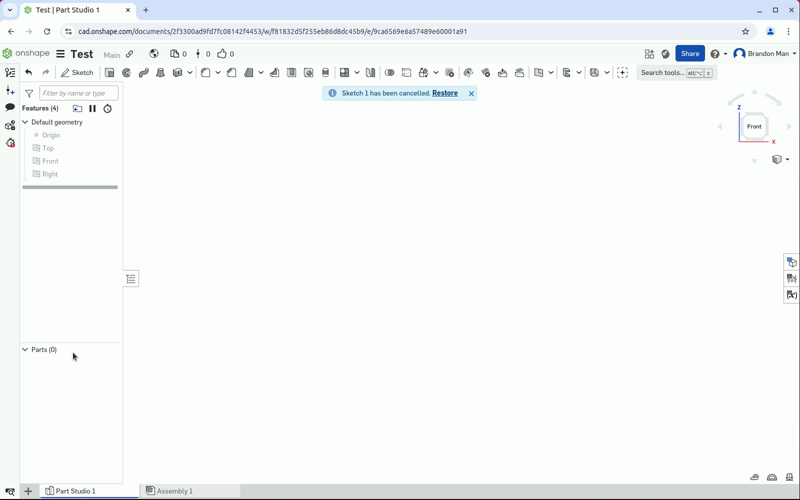
mouse_move(73, 352)
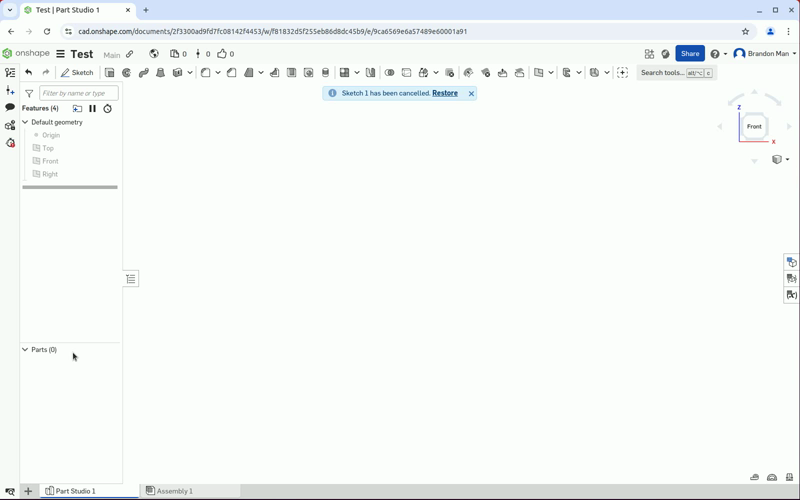
key(shift+y)
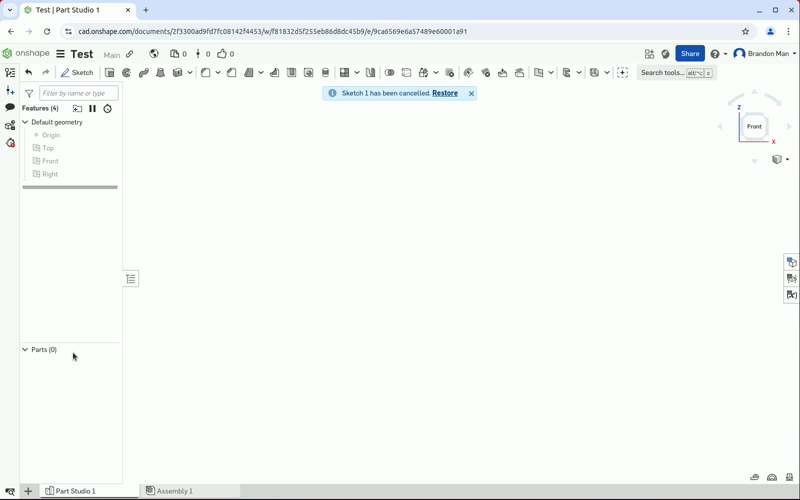
key(shift+s)
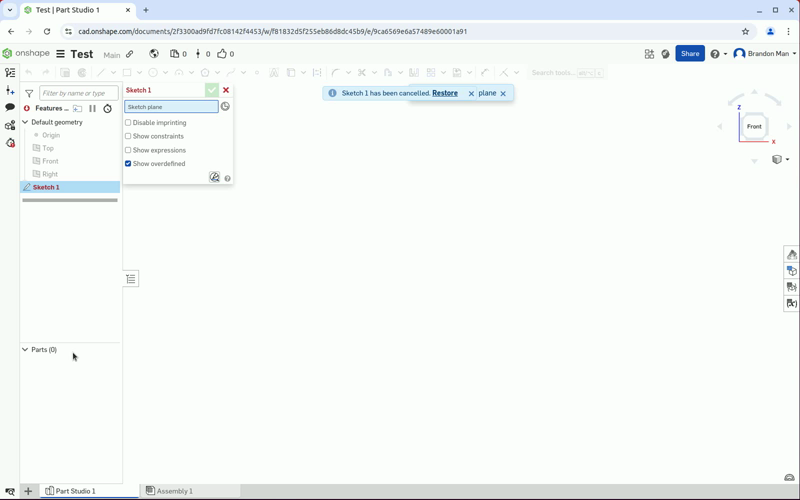
mouse_move(73, 163)
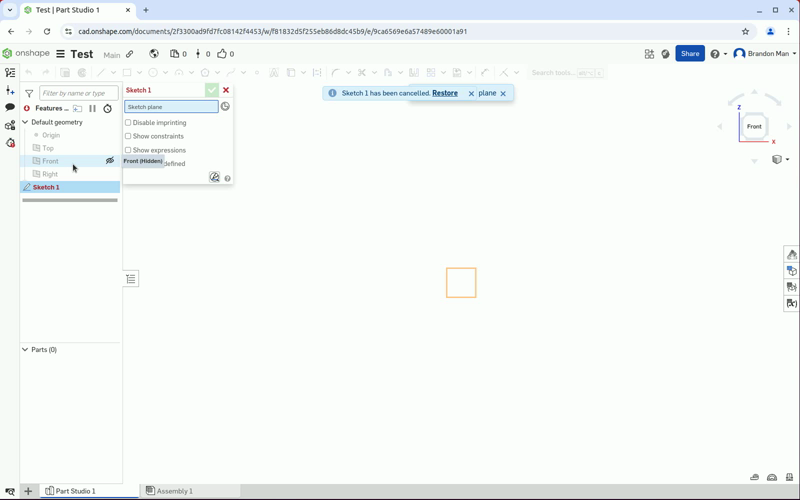
click(73, 163)
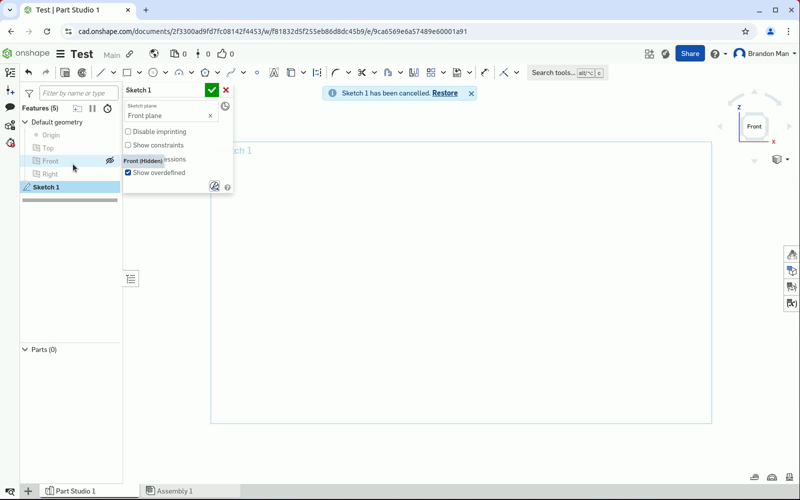
mouse_move(73, 352)
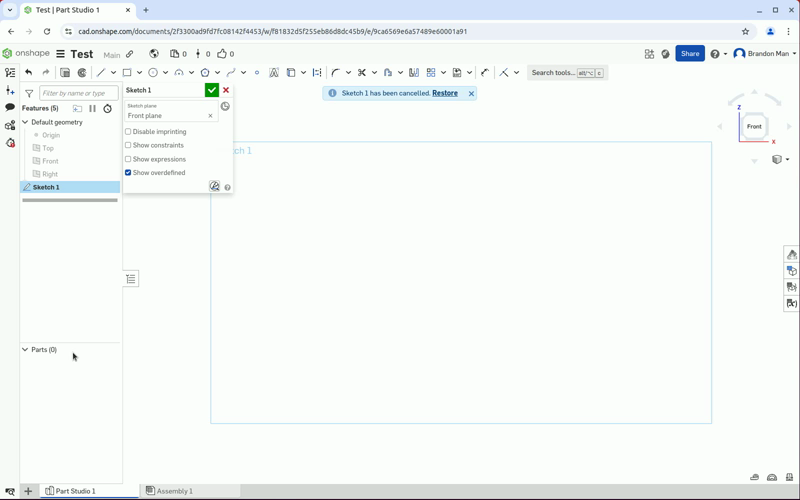
key(y)
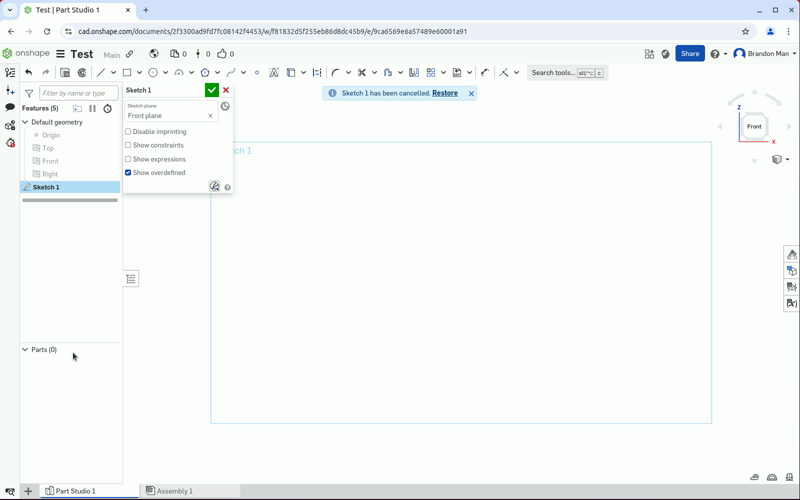
key(c)
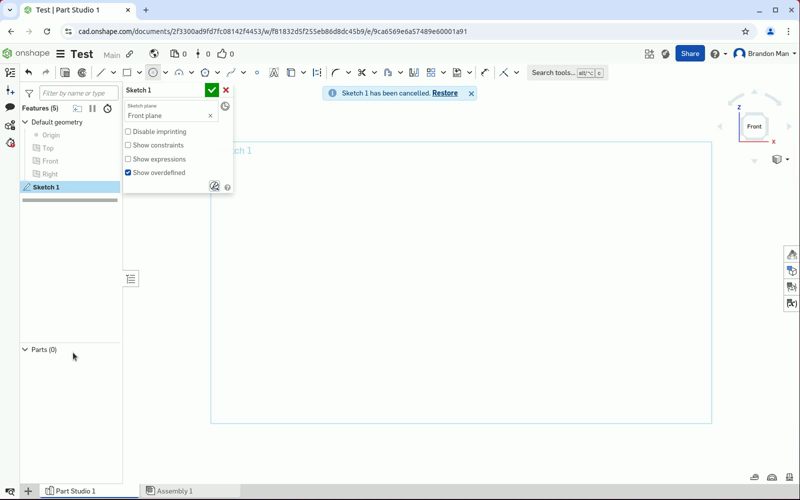
key_down(shift)
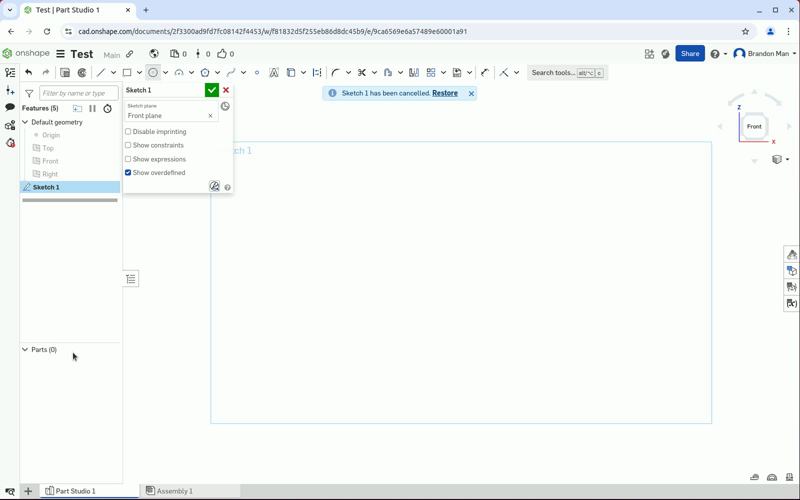
mouse_move(461, 282)
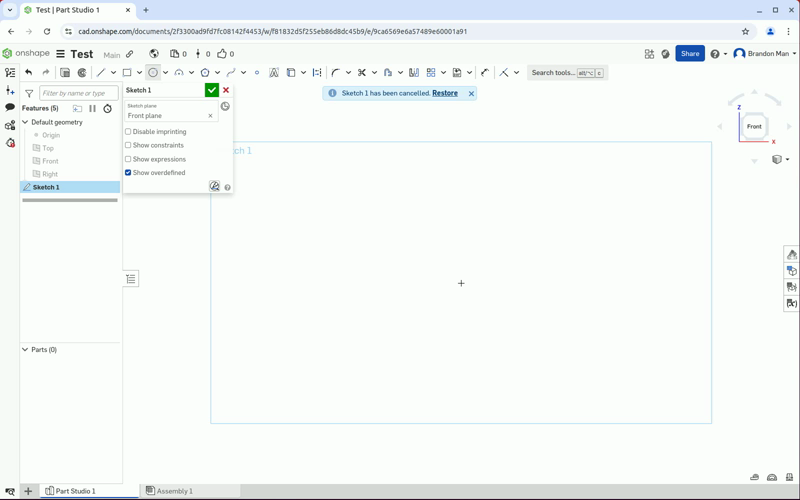
click(461, 282)
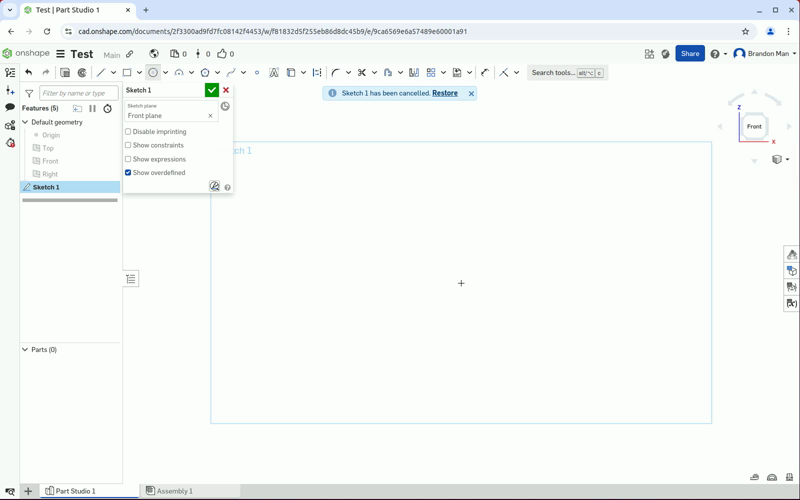
key_up(shift)
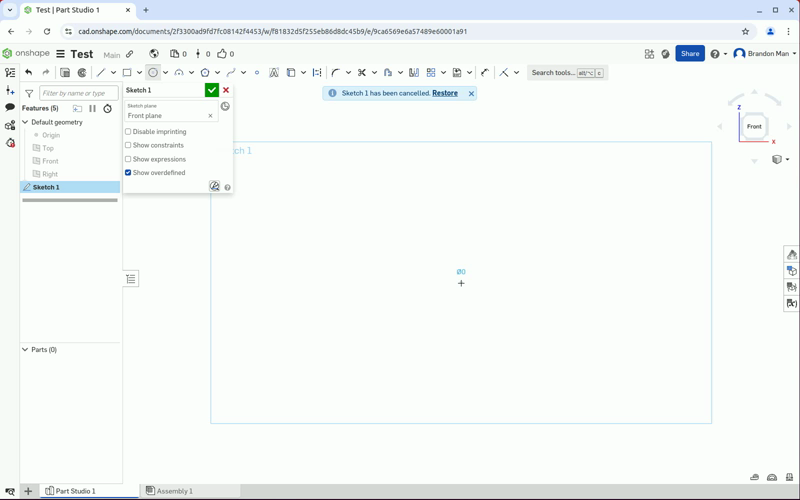
mouse_move(484, 282)
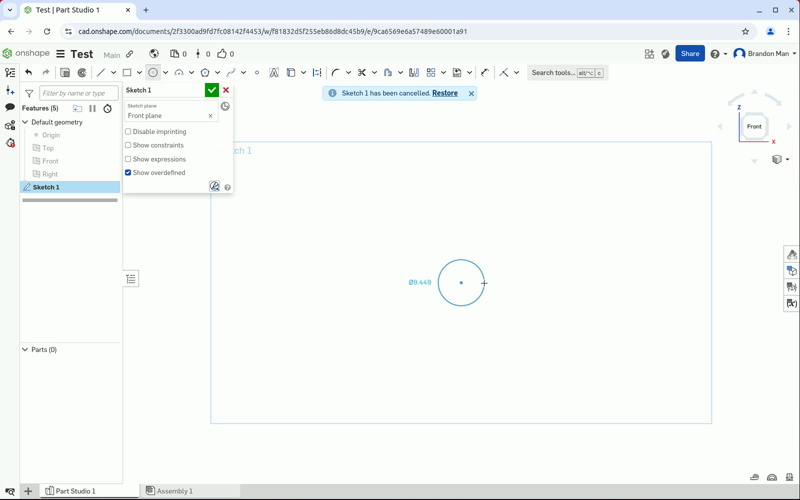
click(484, 282)
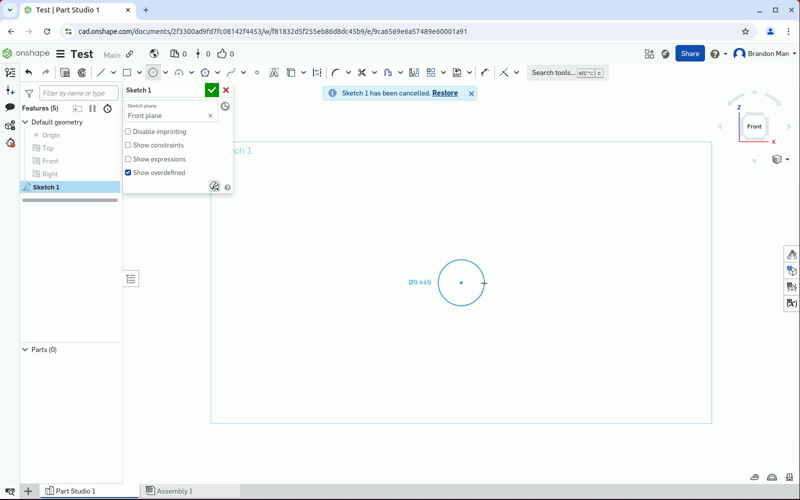
key(esc)
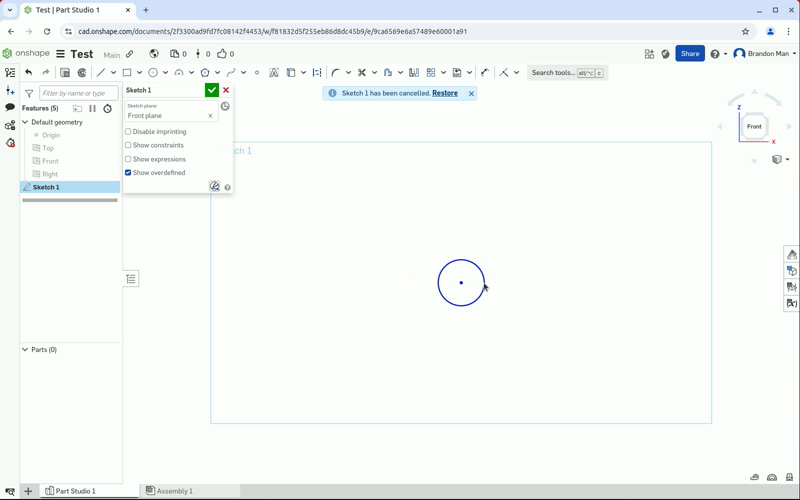
mouse_move(466, 264)
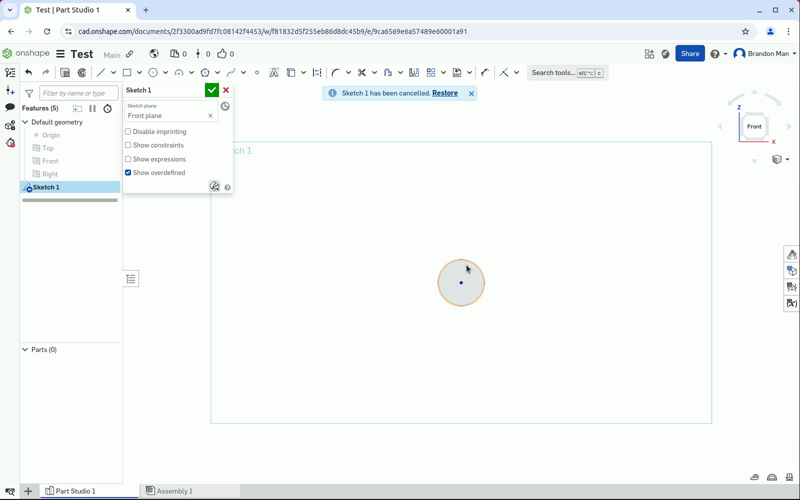
scroll(6)
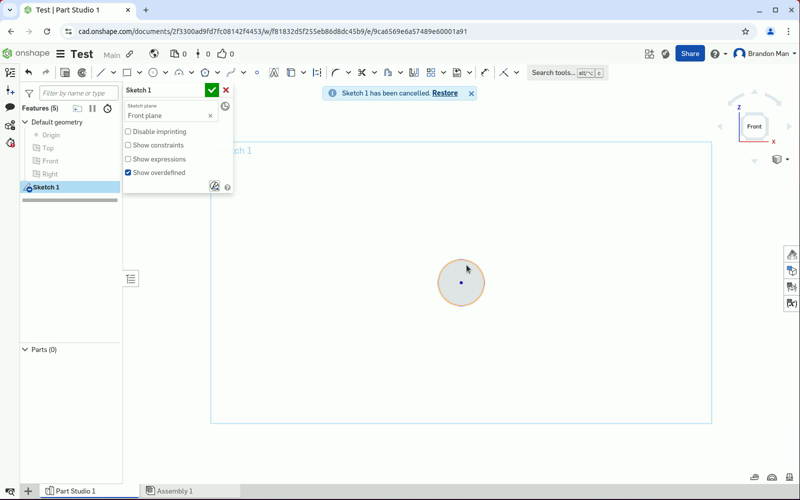
scroll(6)
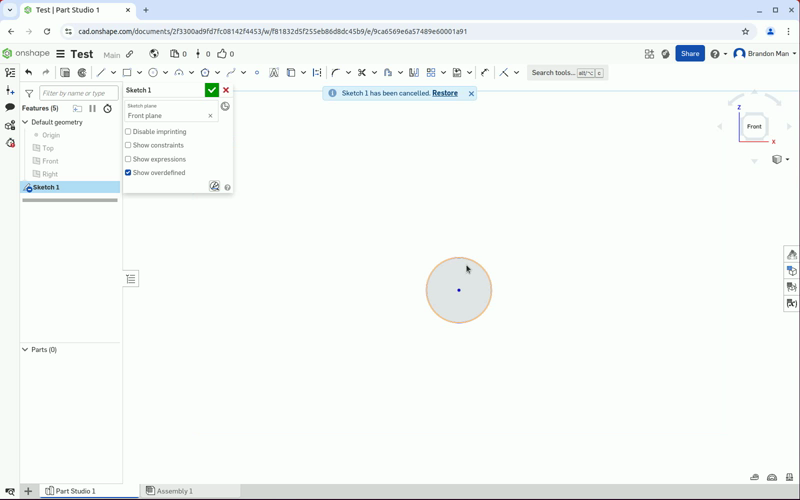
scroll(6)
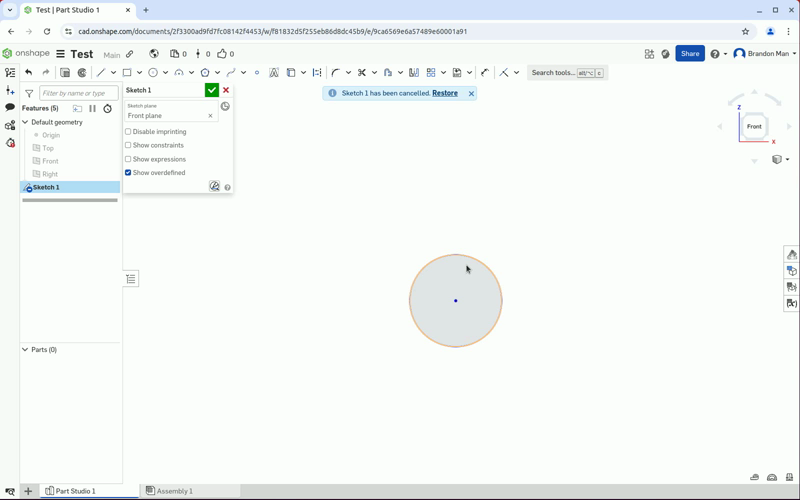
scroll(6)
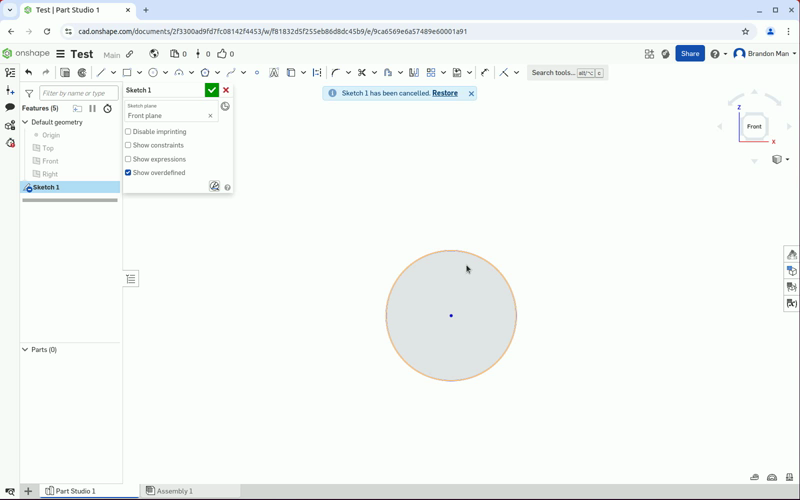
scroll(6)
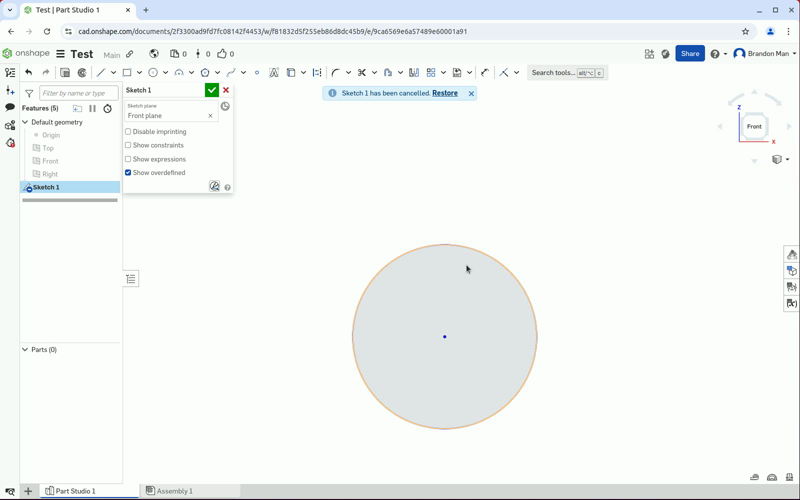
scroll(6)
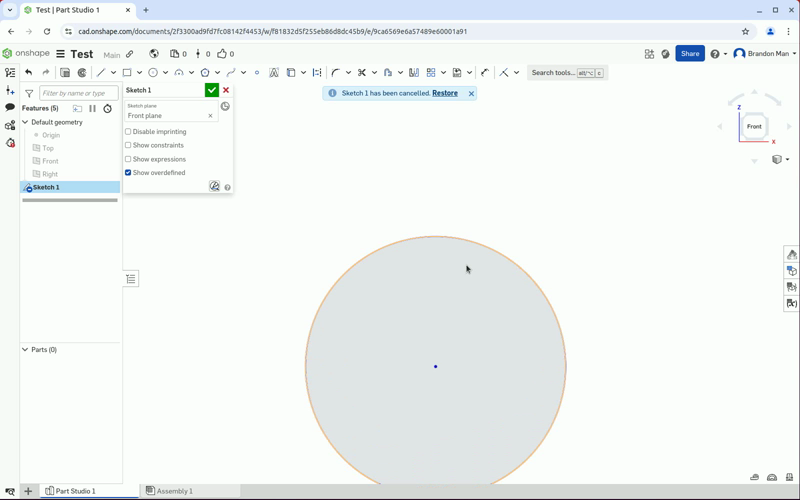
scroll(6)
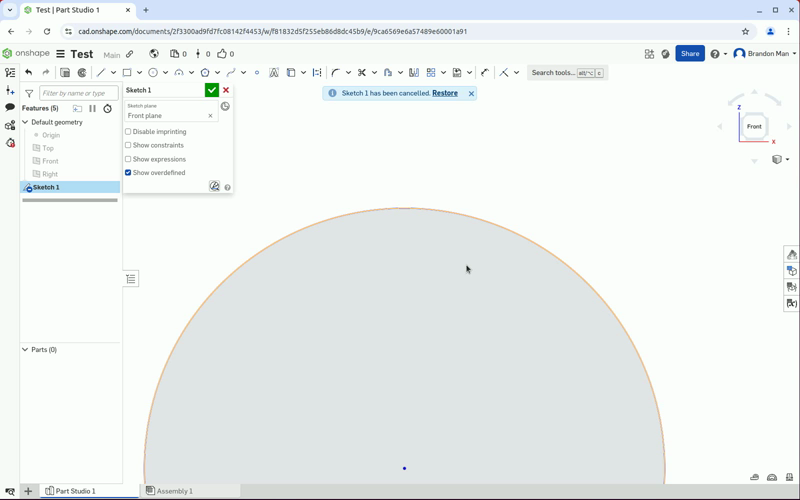
click(466, 264)
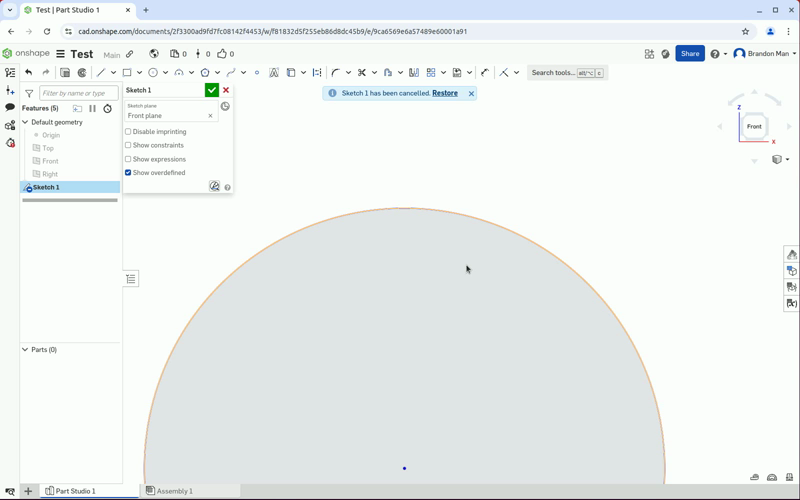
scroll(-6)
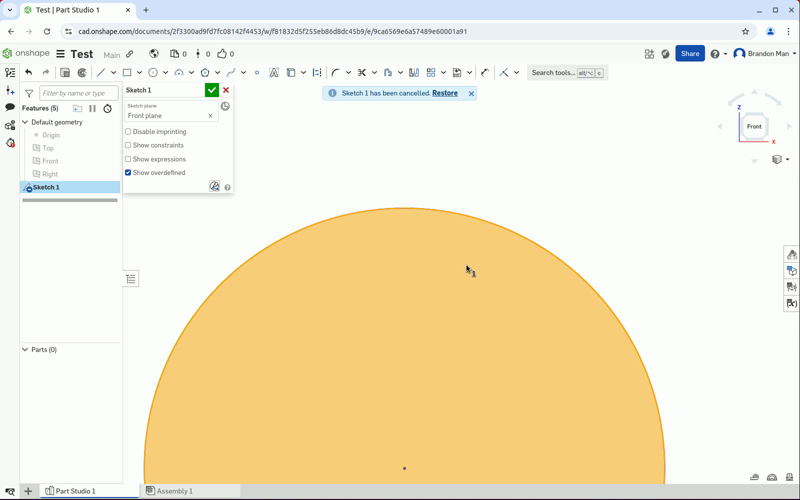
scroll(-6)
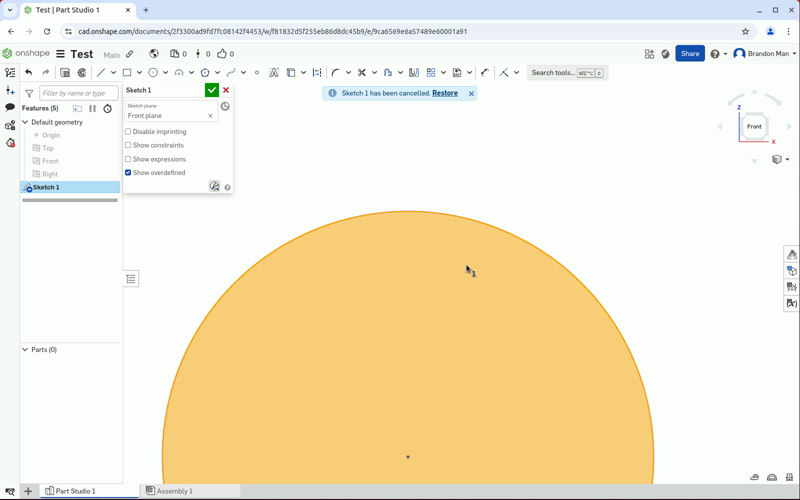
scroll(-6)
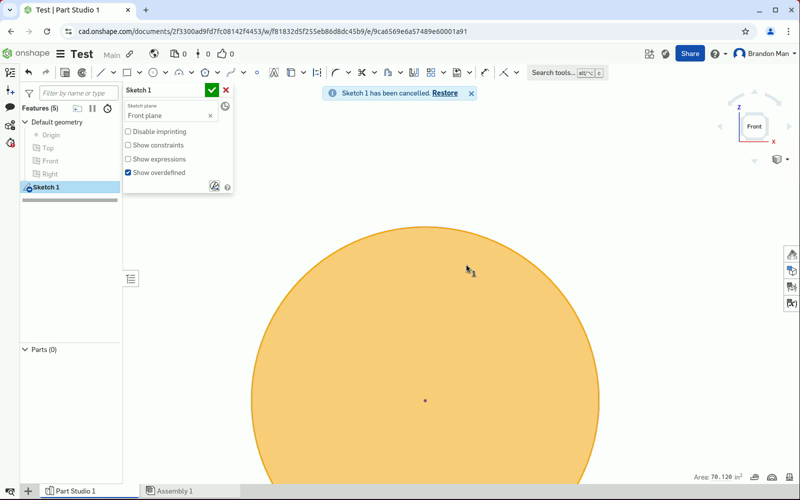
scroll(-6)
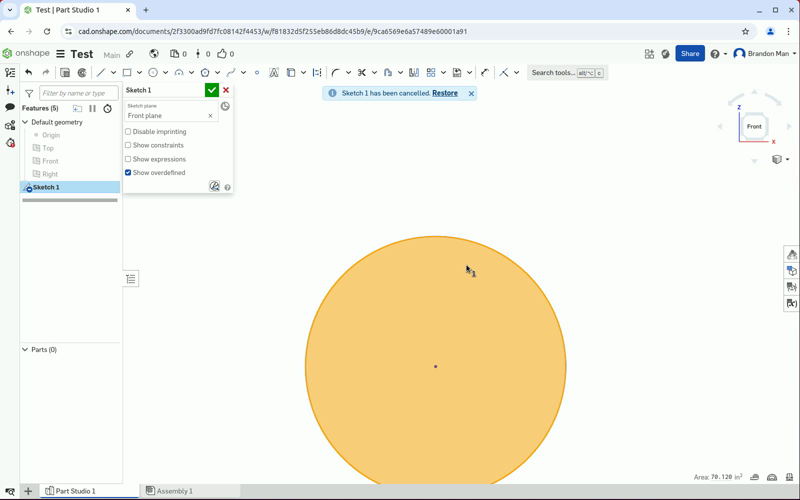
scroll(-6)
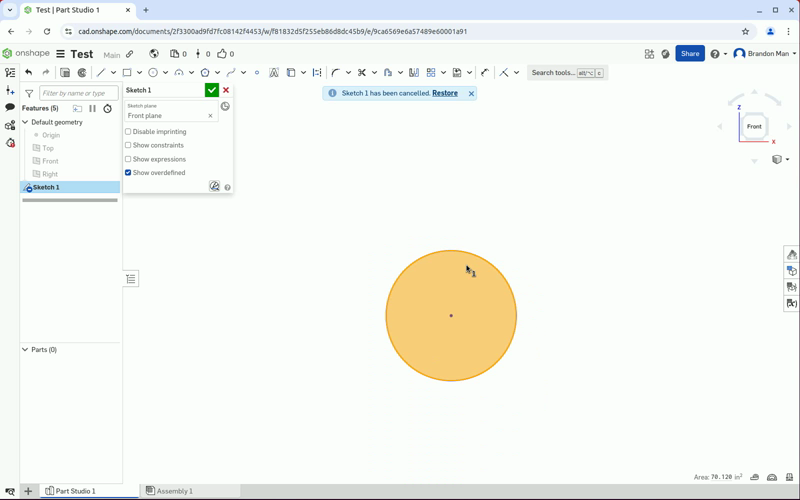
scroll(-6)
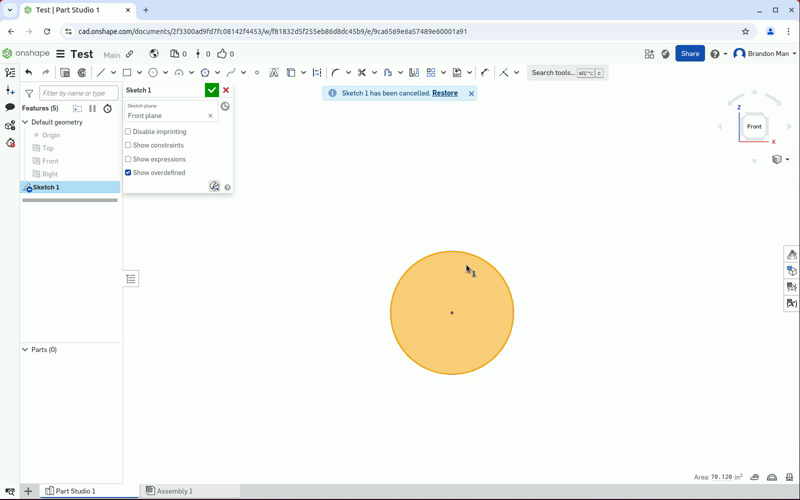
scroll(-6)
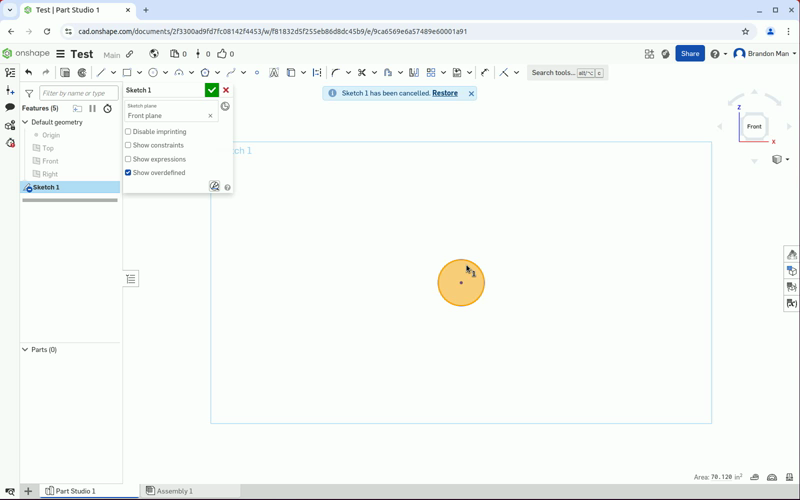
mouse_move(73, 352)
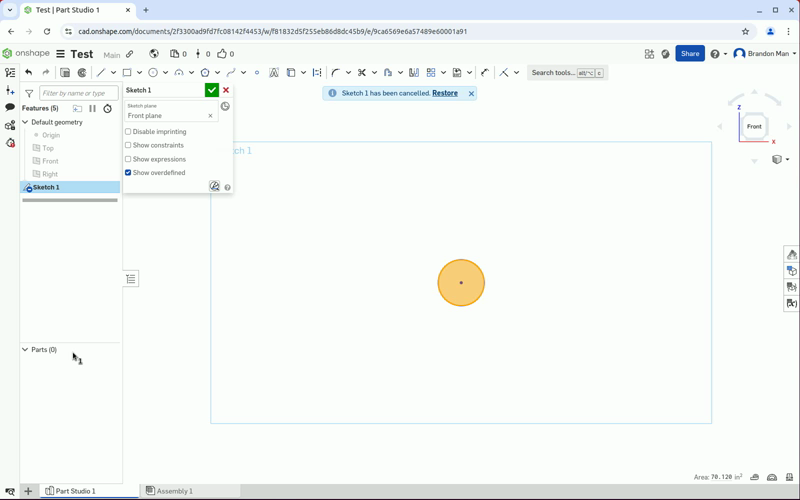
key(shift+y)
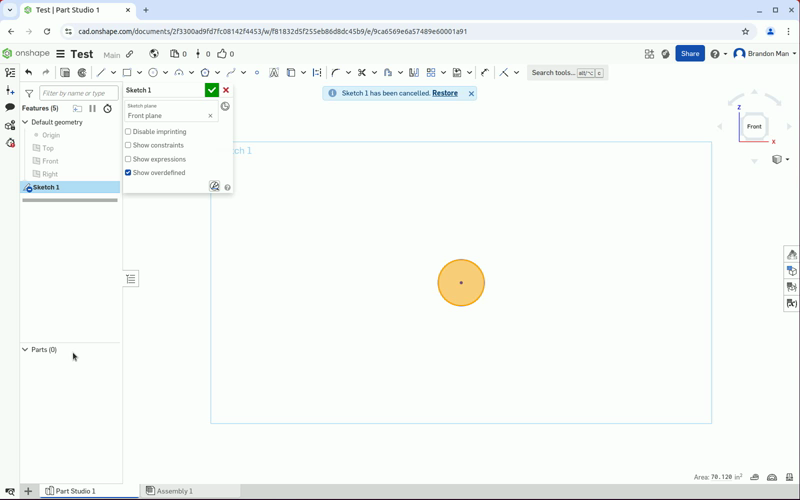
key(shift+e)
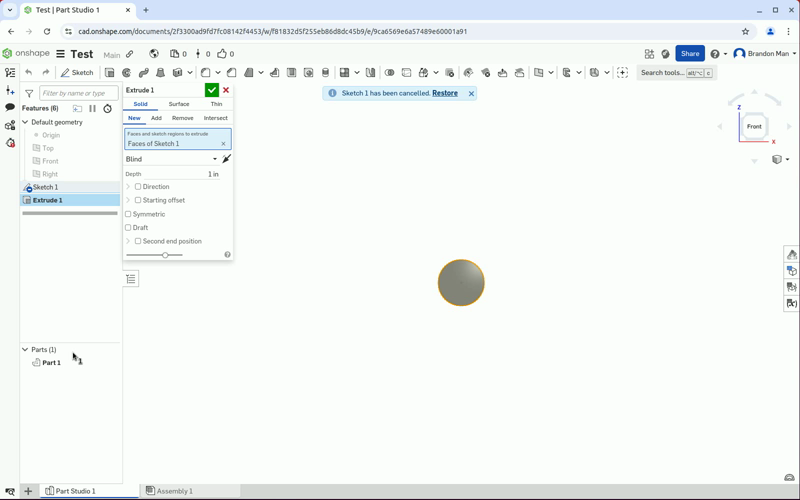
mouse_move(143, 106)
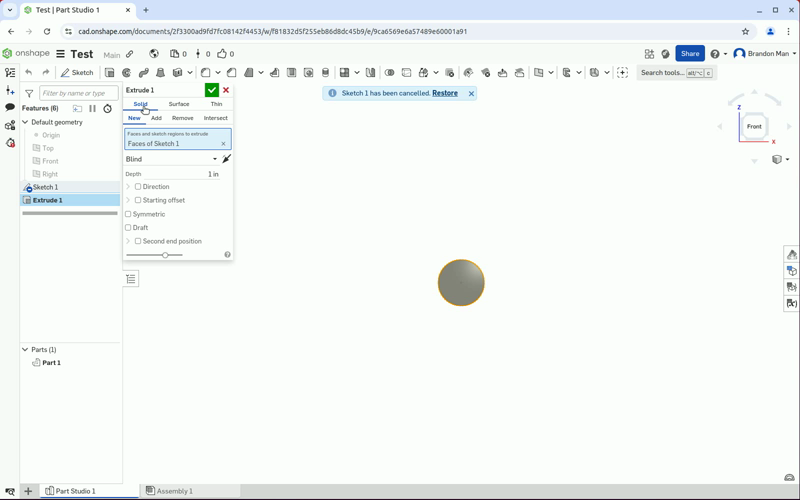
click(143, 106)
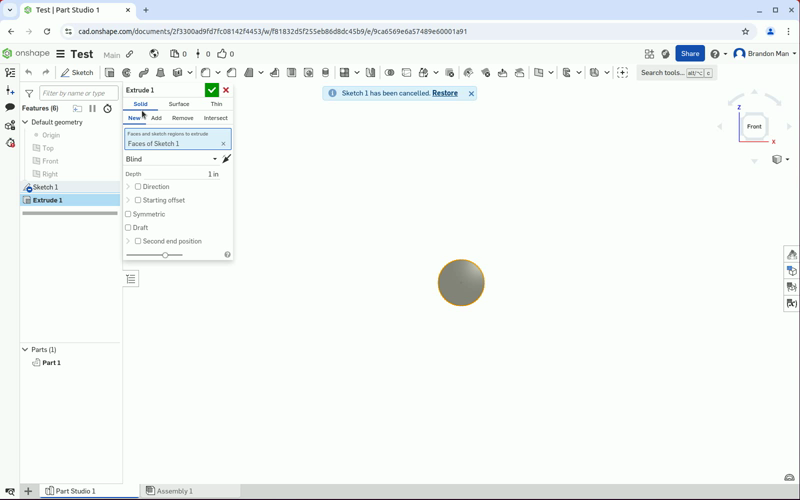
mouse_move(137, 120)
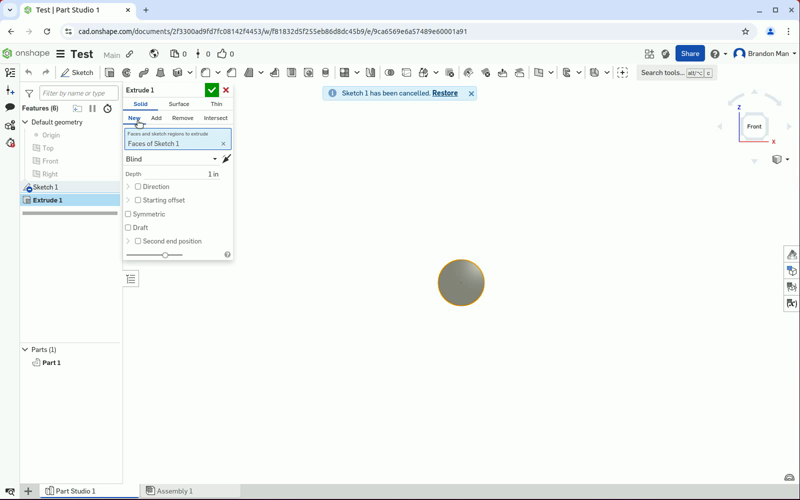
click(137, 120)
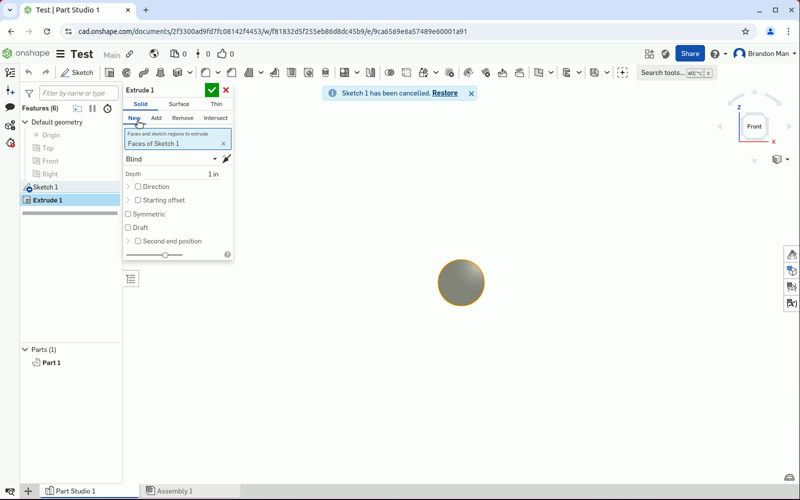
key(tab, 4)
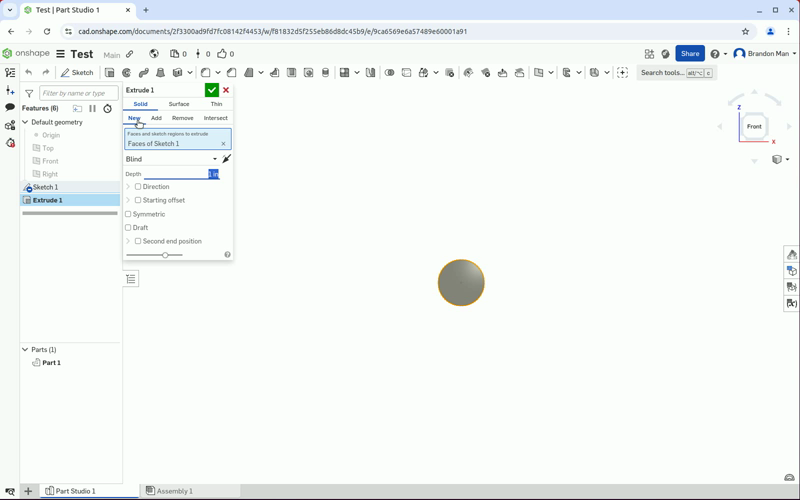
text(11.554)
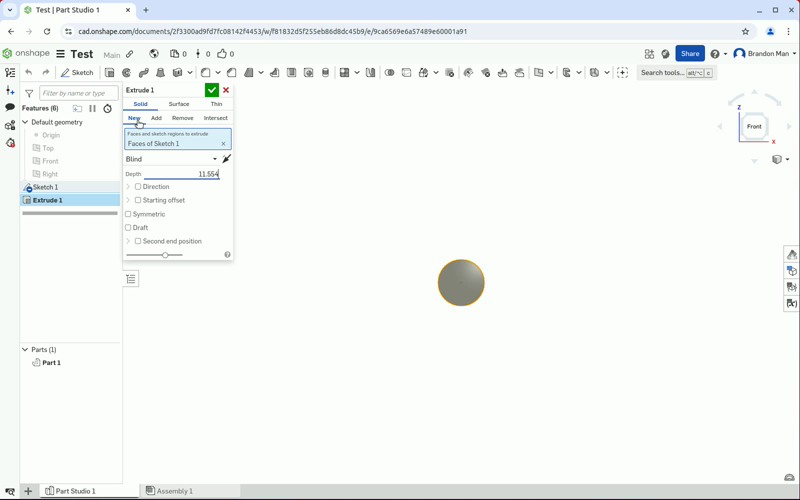
key(enter)
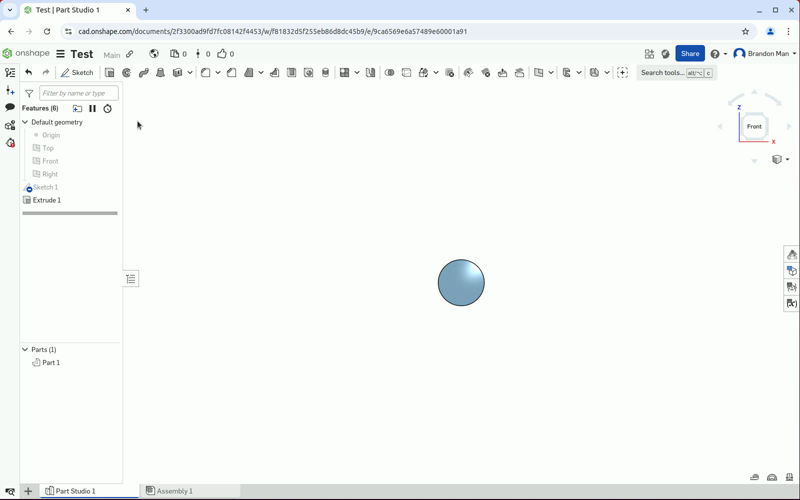
key(shift+h)
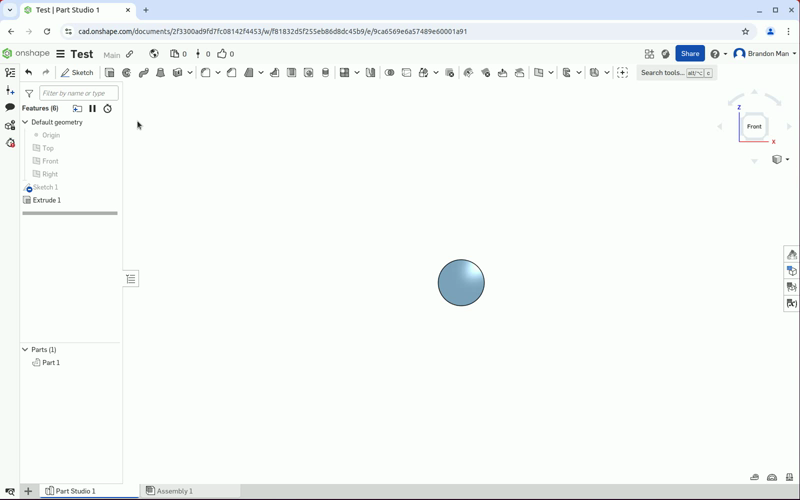
key(shift+h)
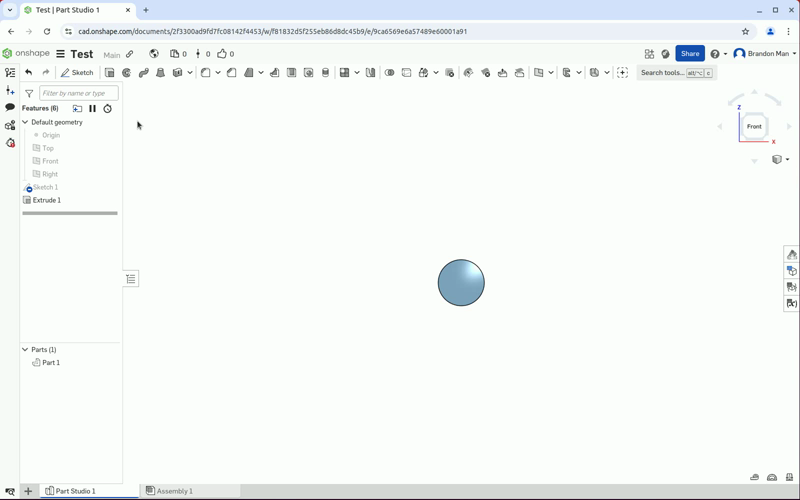
mouse_move(73, 189)
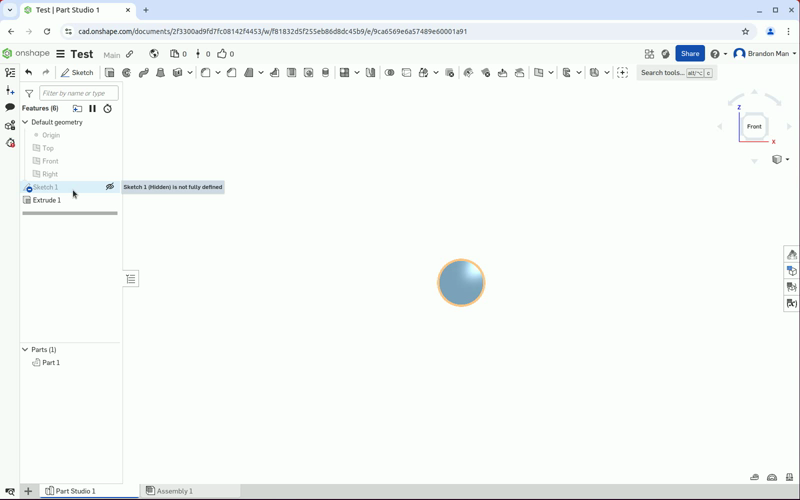
click(73, 189)
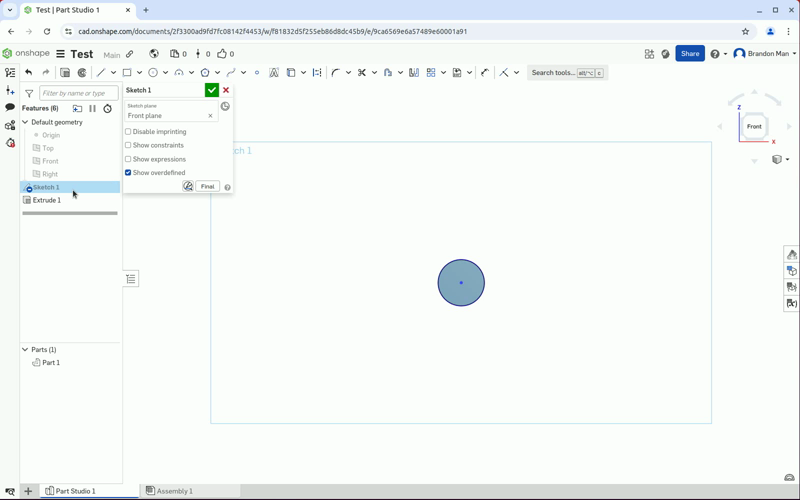
mouse_move(229, 92)
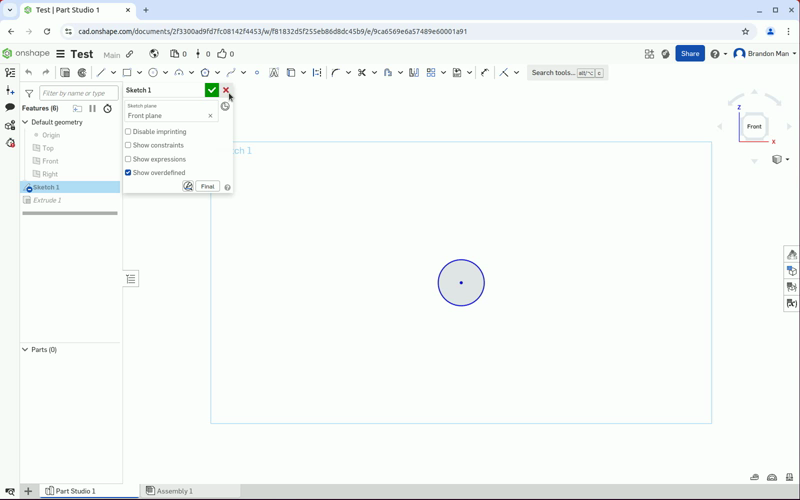
click(229, 92)
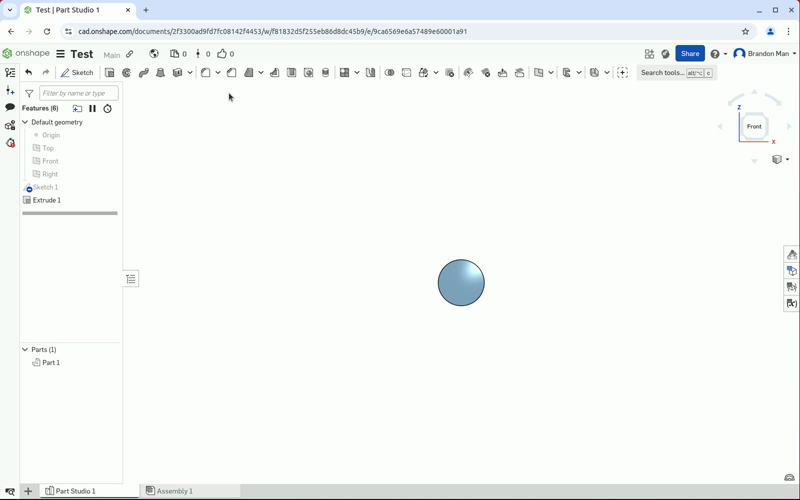
mouse_move(541, 75)
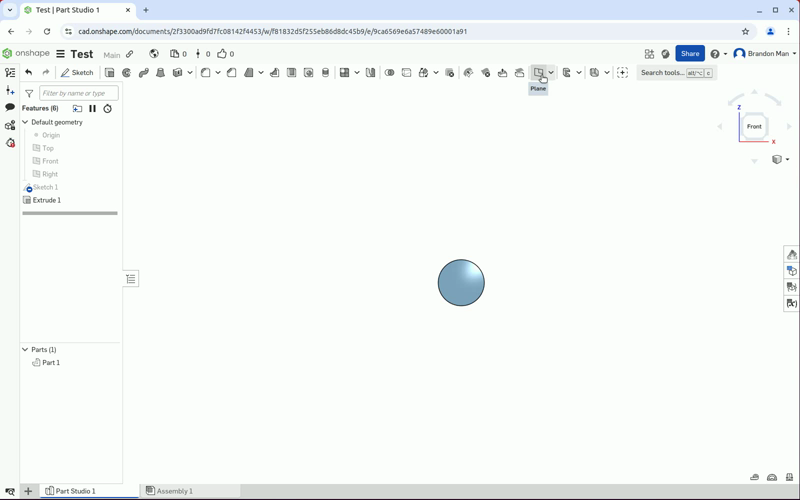
click(541, 75)
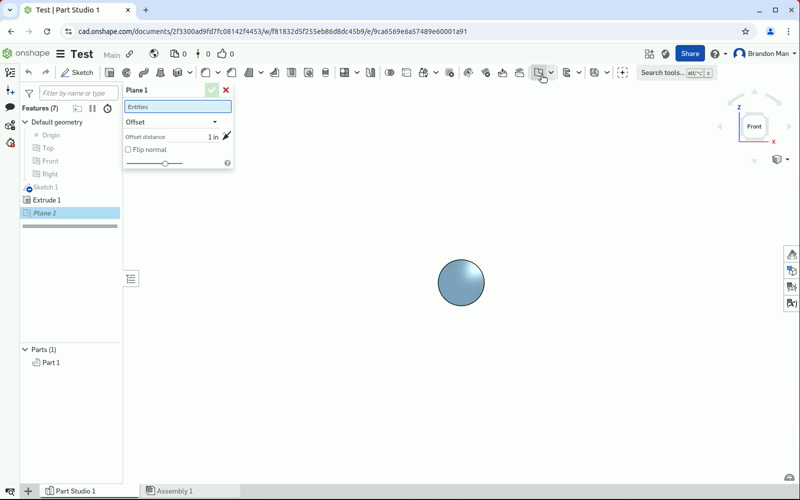
mouse_move(73, 163)
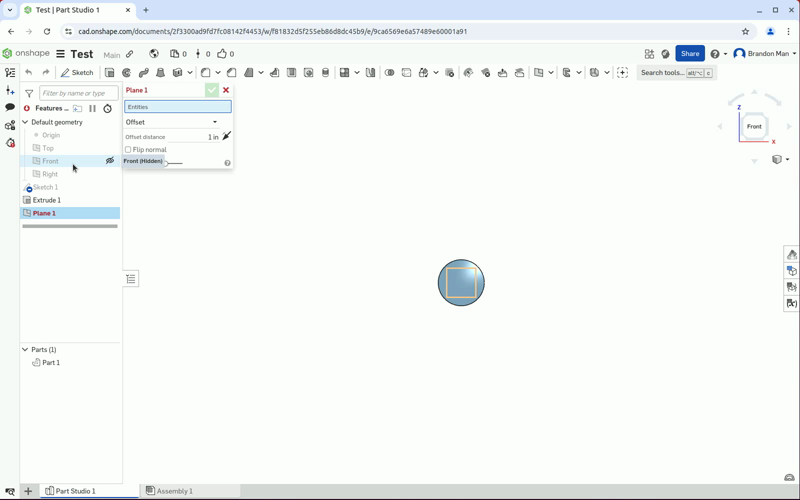
click(73, 163)
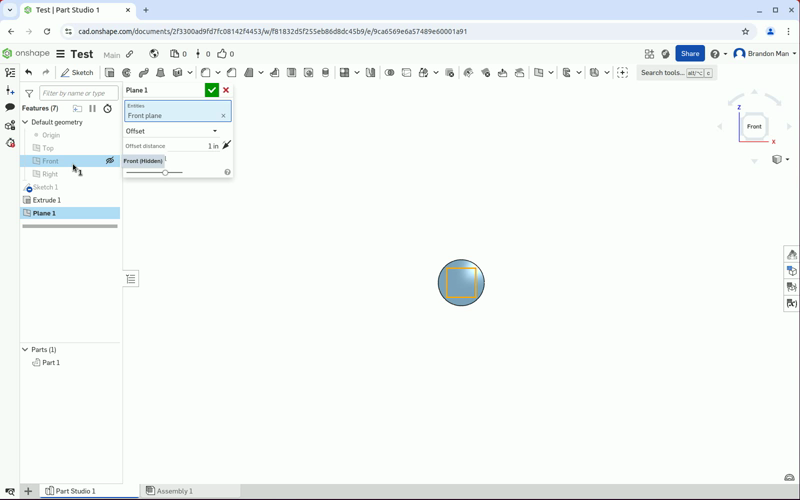
key(tab, 2)
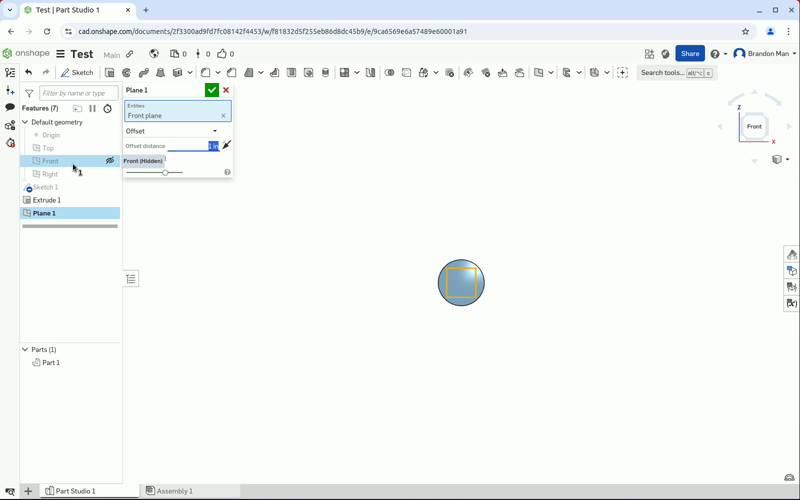
text(11.554)
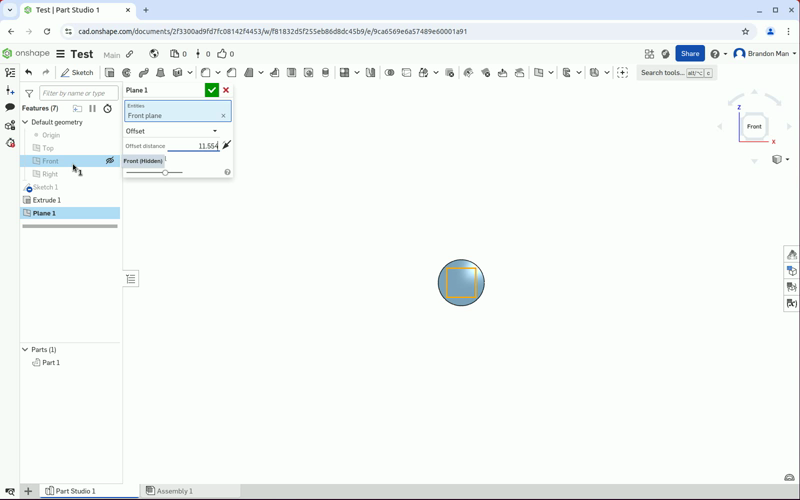
key(enter, 2)
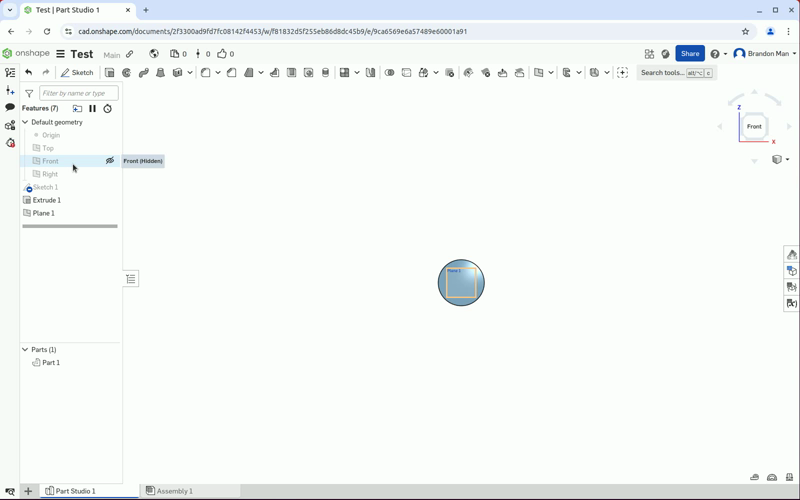
key(shift+s)
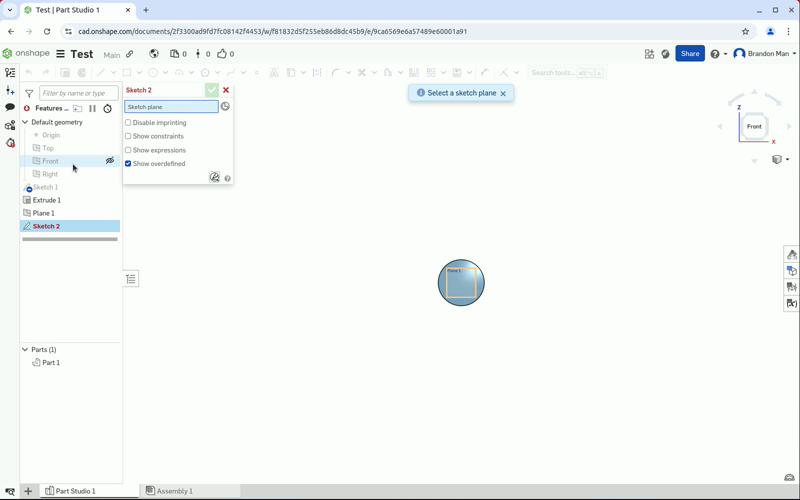
mouse_move(73, 215)
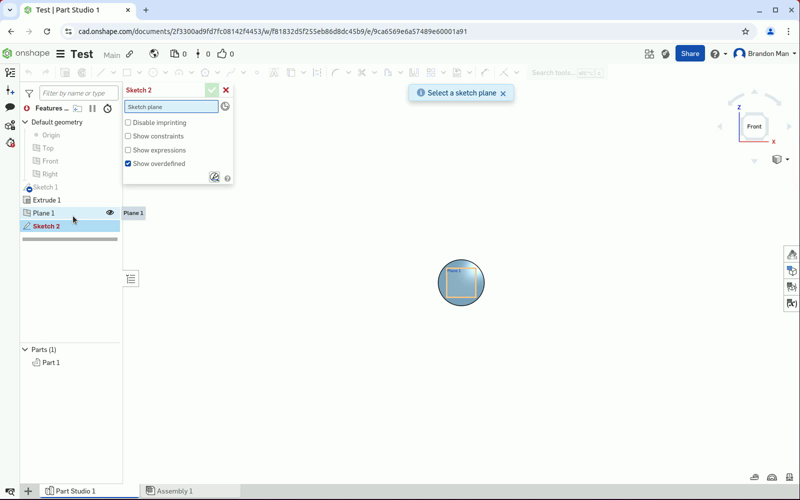
click(73, 215)
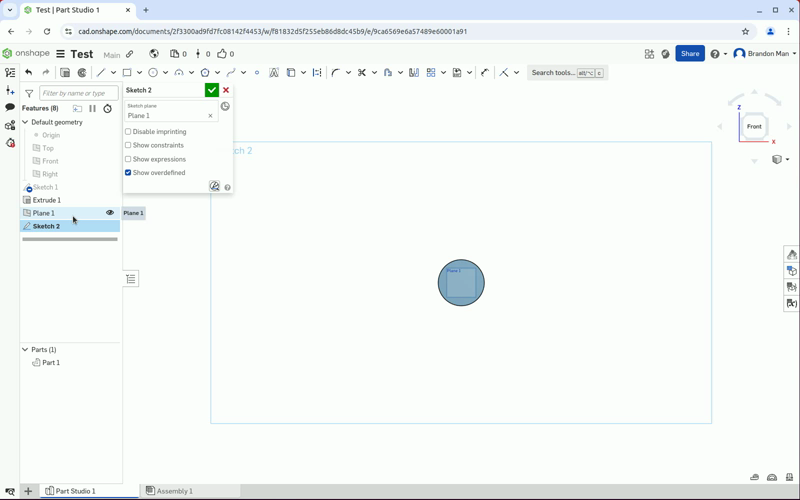
mouse_move(73, 352)
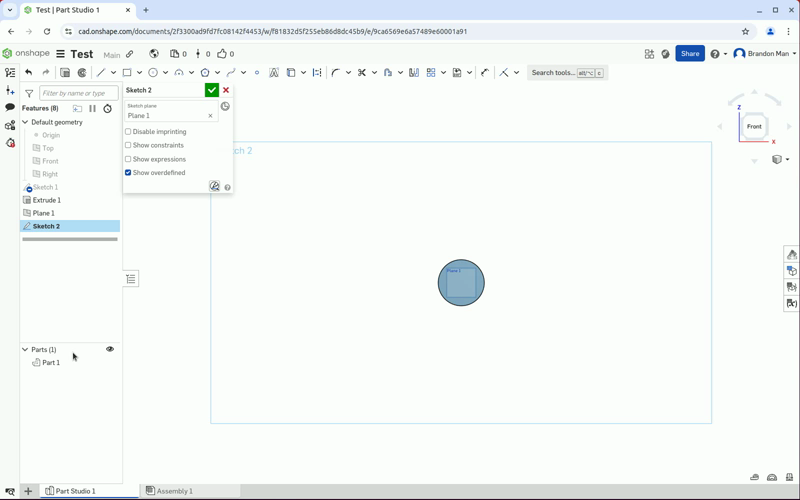
key(y)
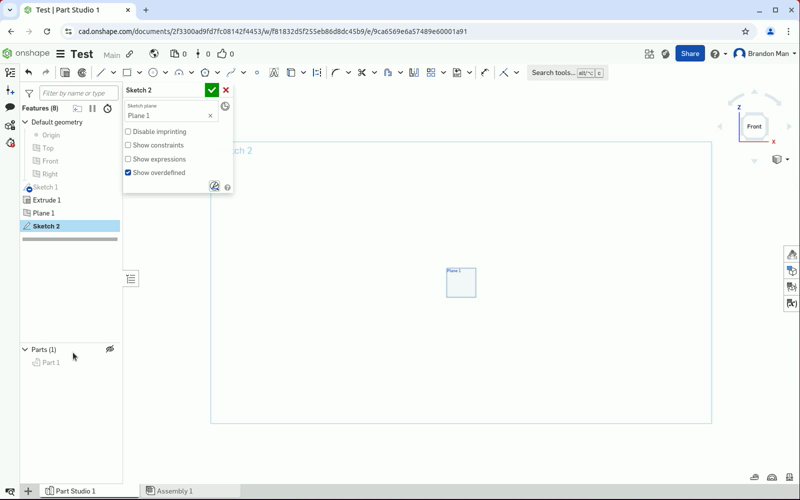
key(c)
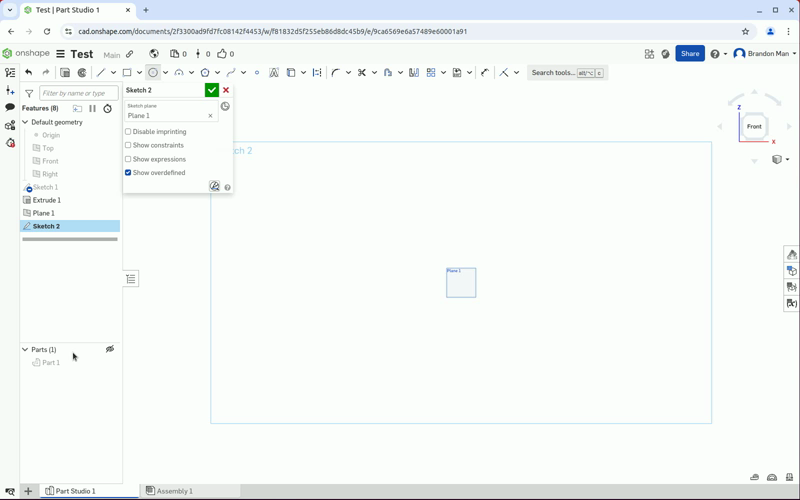
key_down(shift)
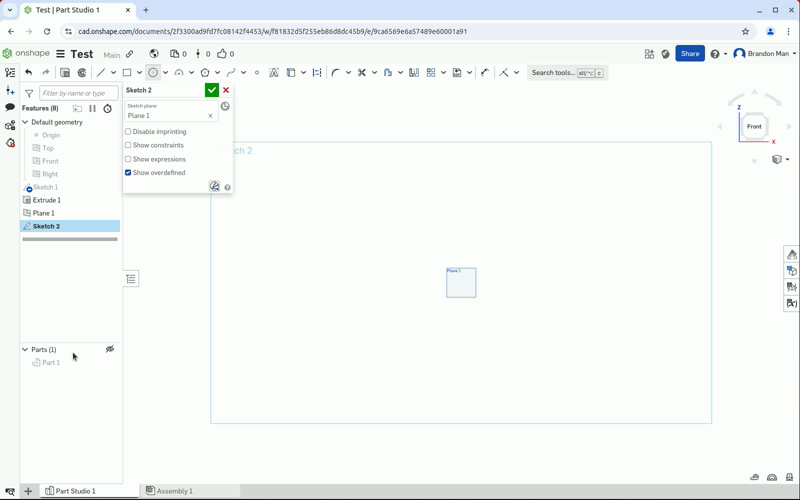
mouse_move(473, 282)
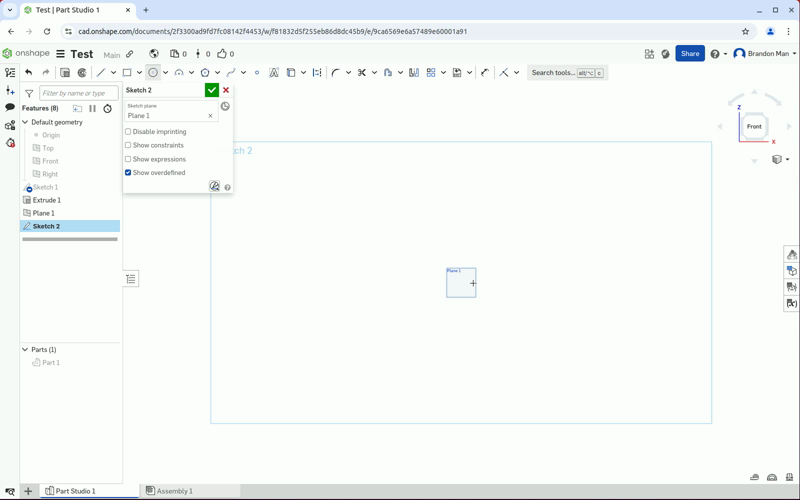
click(473, 282)
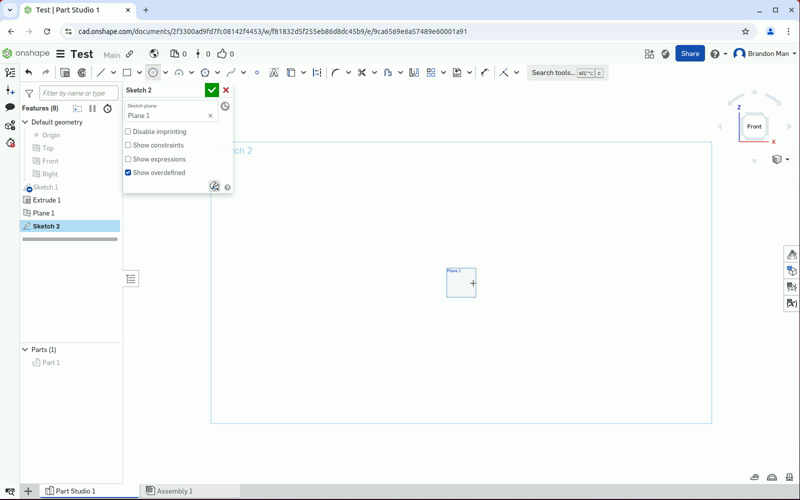
key_up(shift)
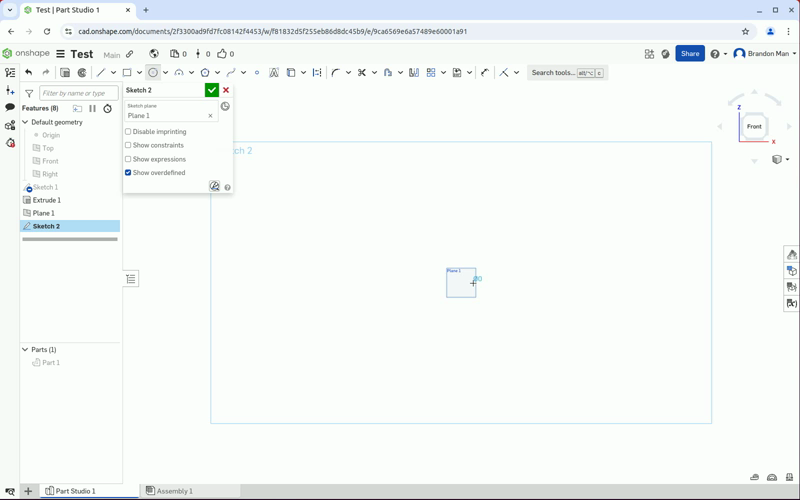
mouse_move(479, 282)
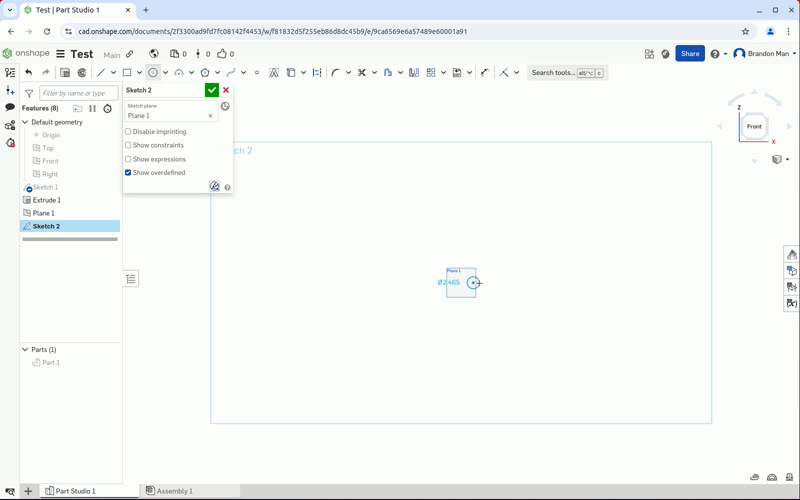
click(479, 282)
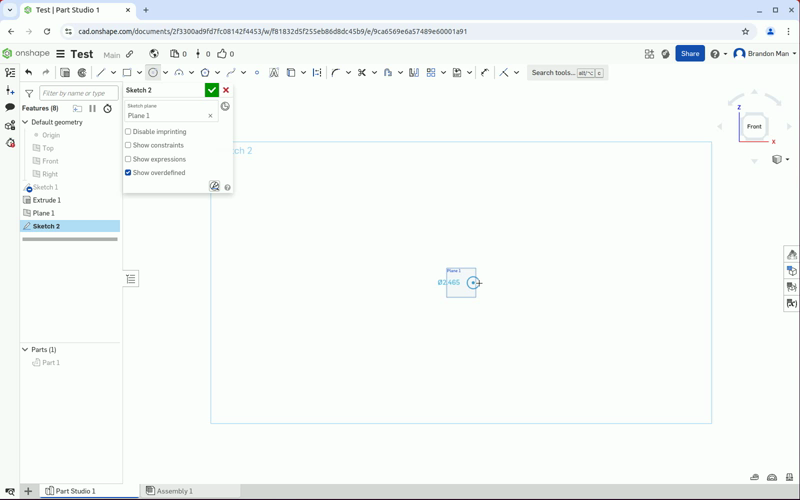
key(esc)
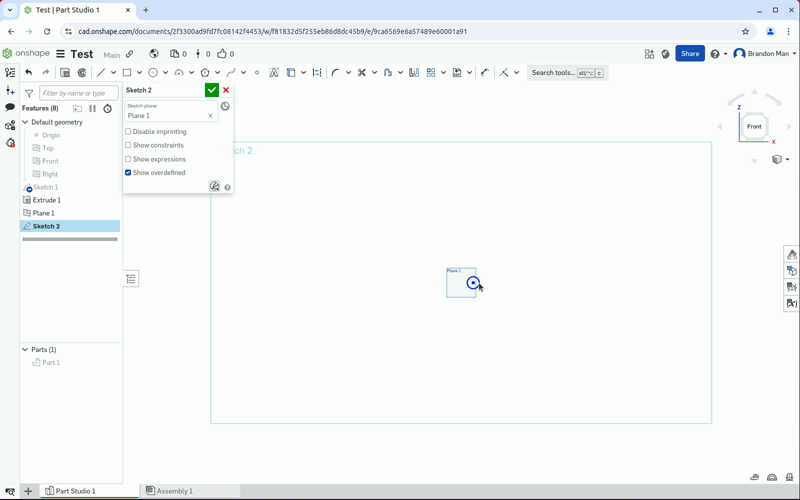
mouse_move(472, 283)
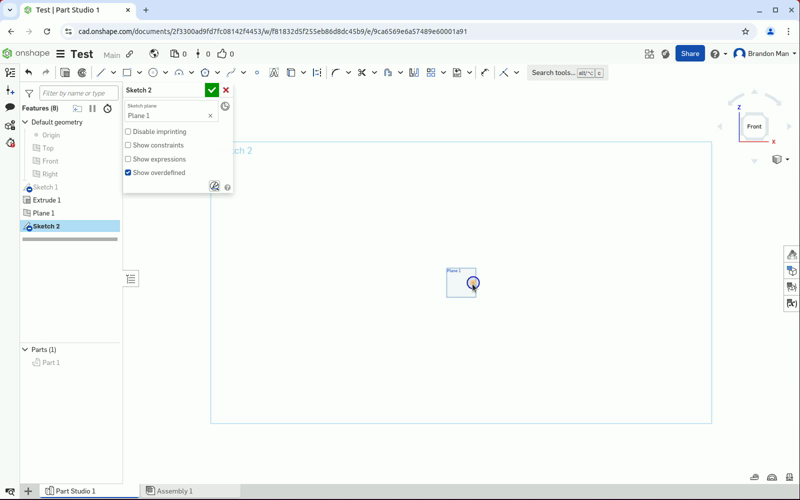
scroll(6)
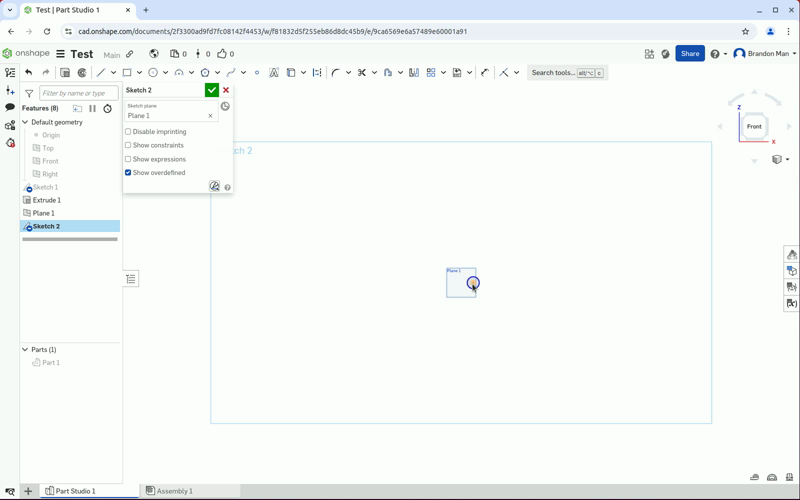
scroll(6)
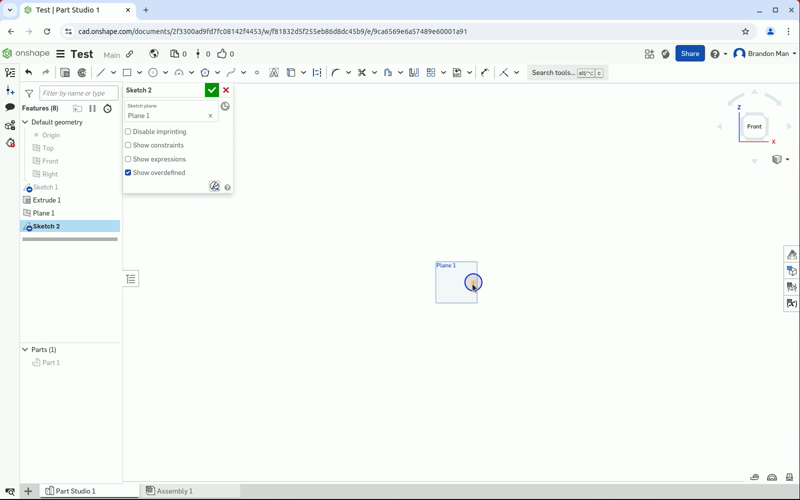
scroll(6)
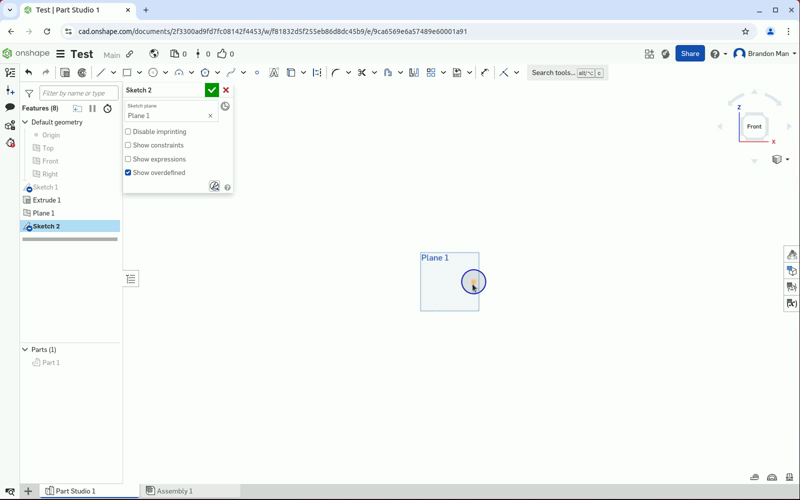
scroll(6)
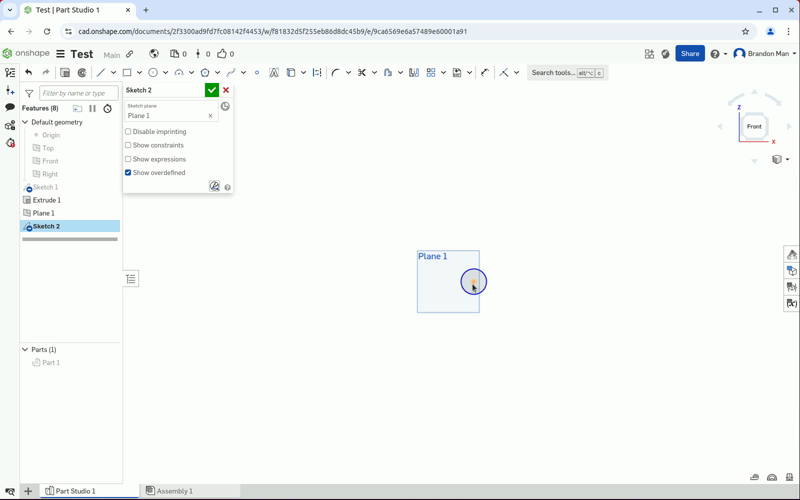
scroll(6)
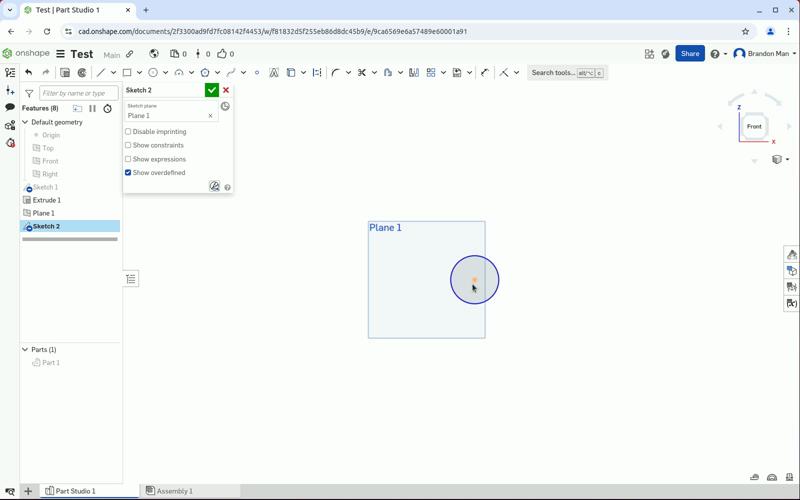
scroll(6)
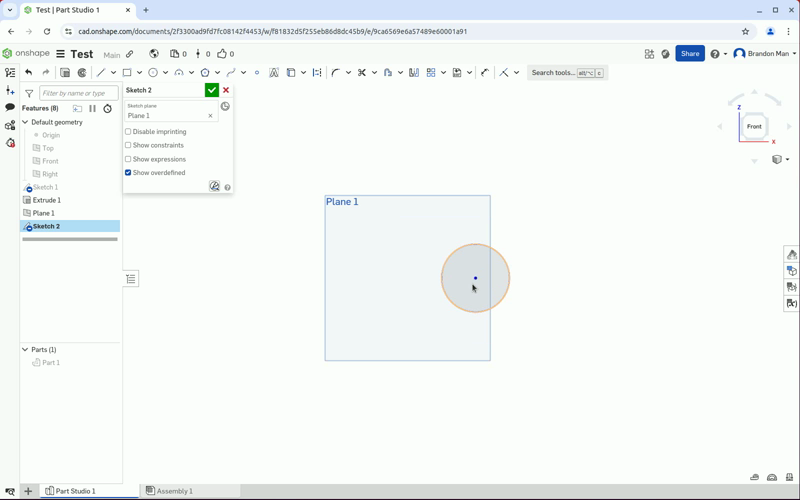
scroll(6)
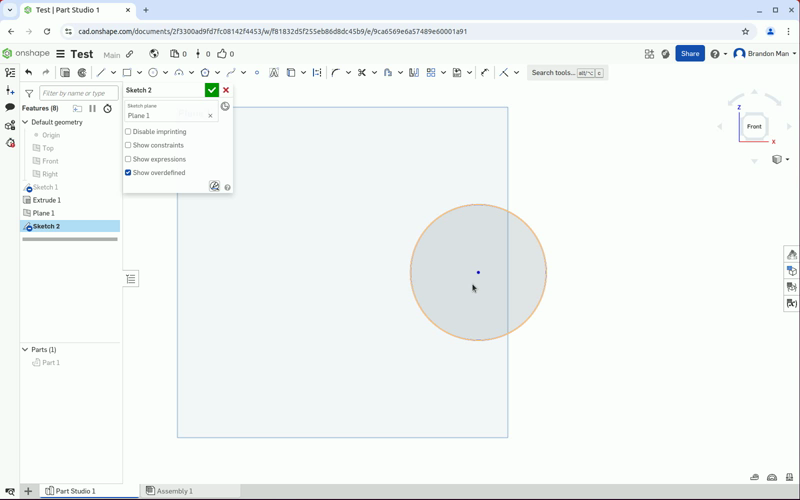
click(472, 283)
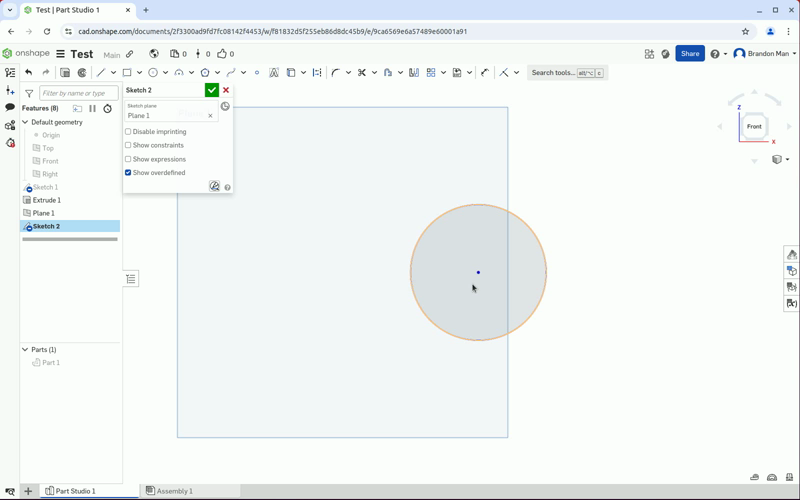
scroll(-6)
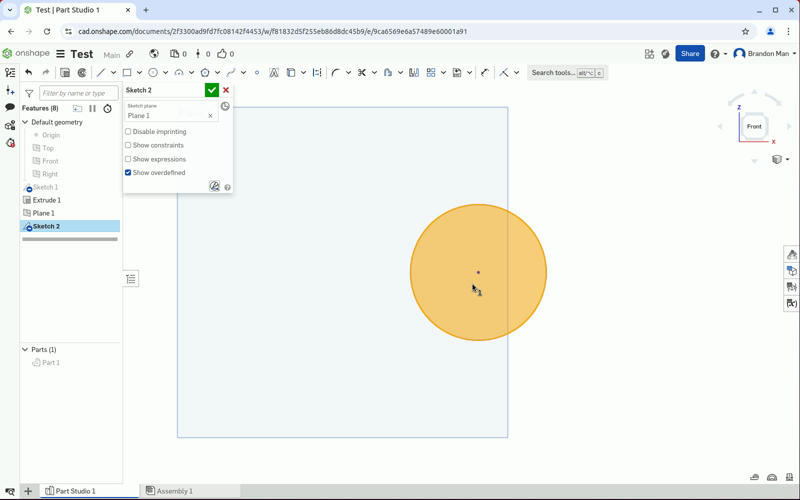
scroll(-6)
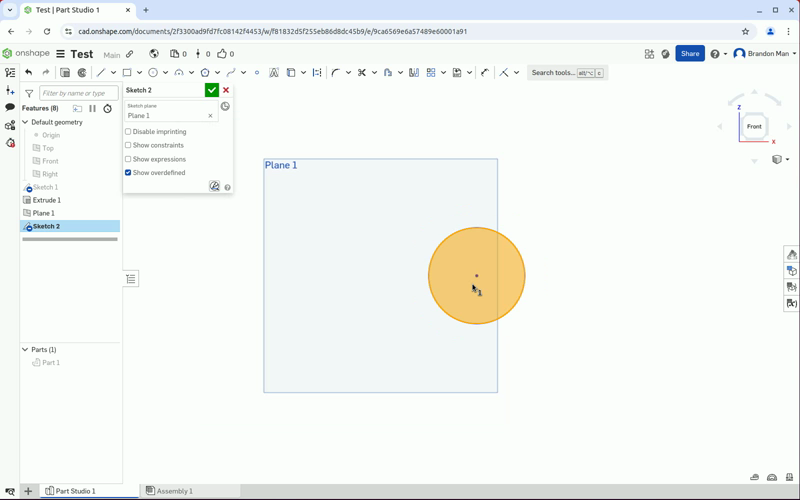
scroll(-6)
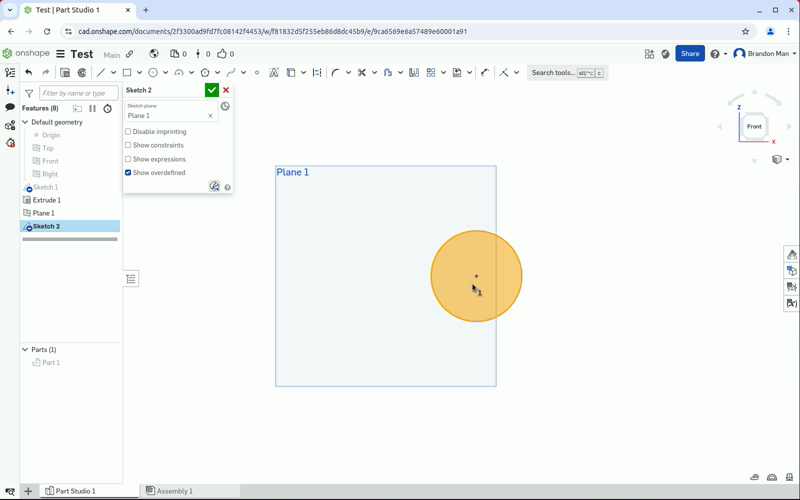
scroll(-6)
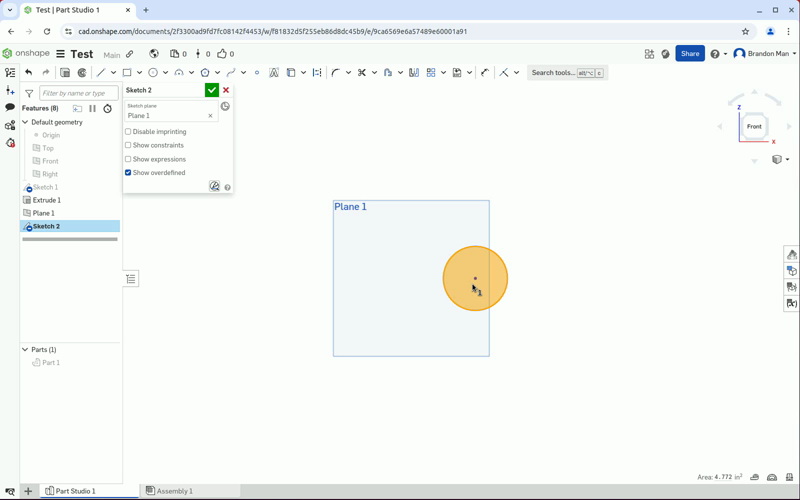
scroll(-6)
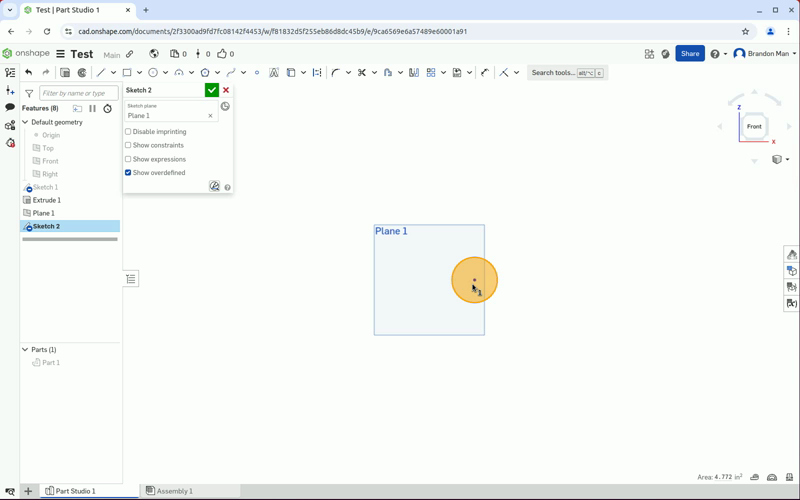
scroll(-6)
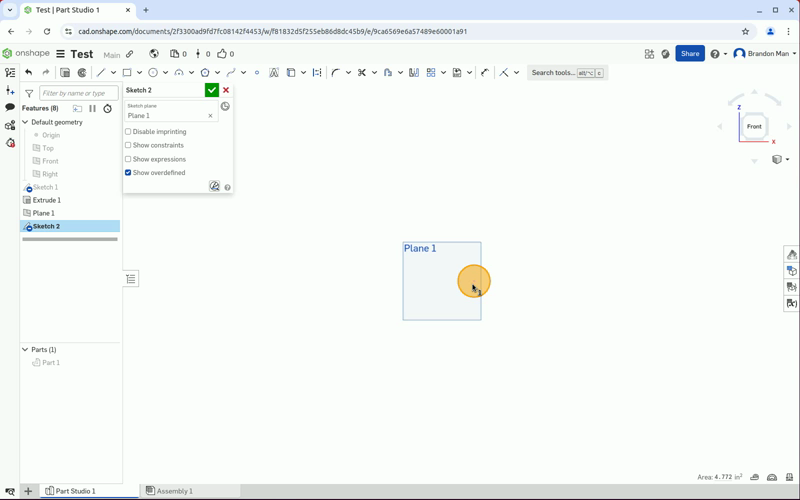
scroll(-6)
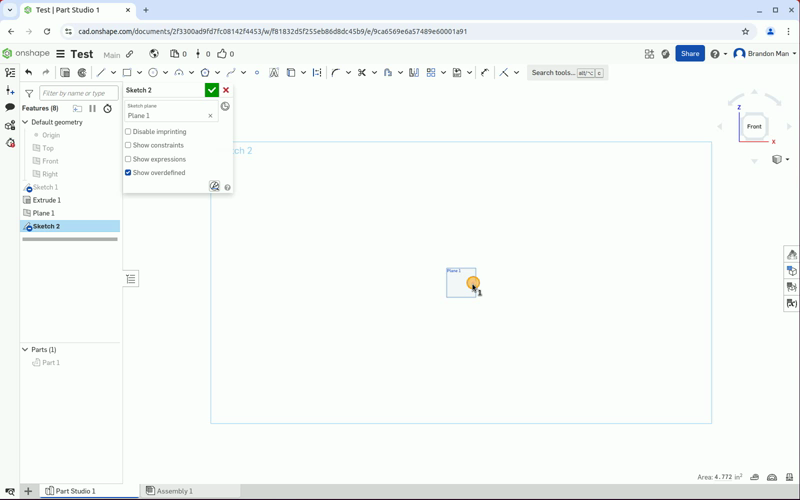
mouse_move(73, 352)
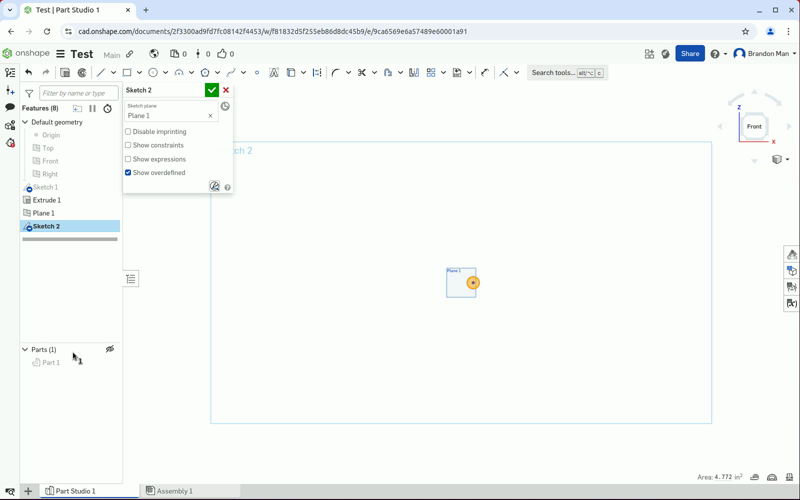
key(shift+y)
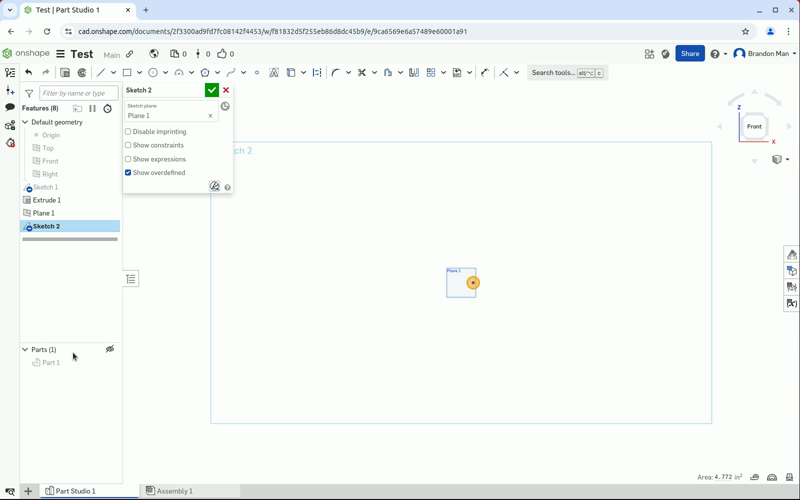
key(shift+e)
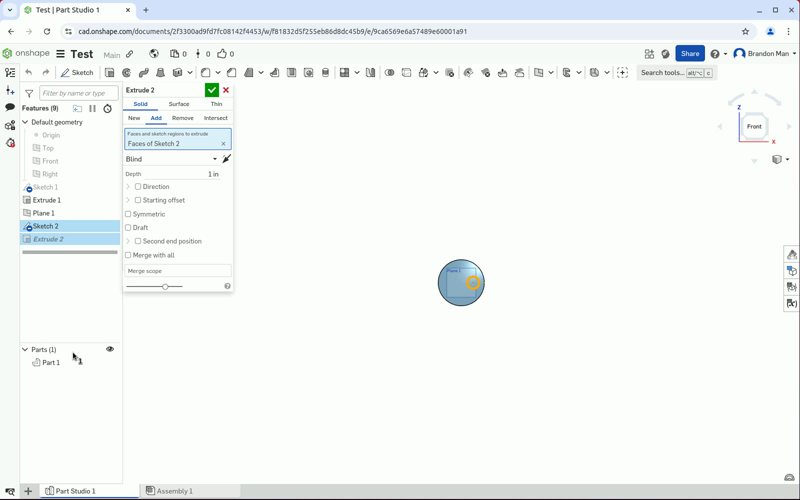
mouse_move(143, 106)
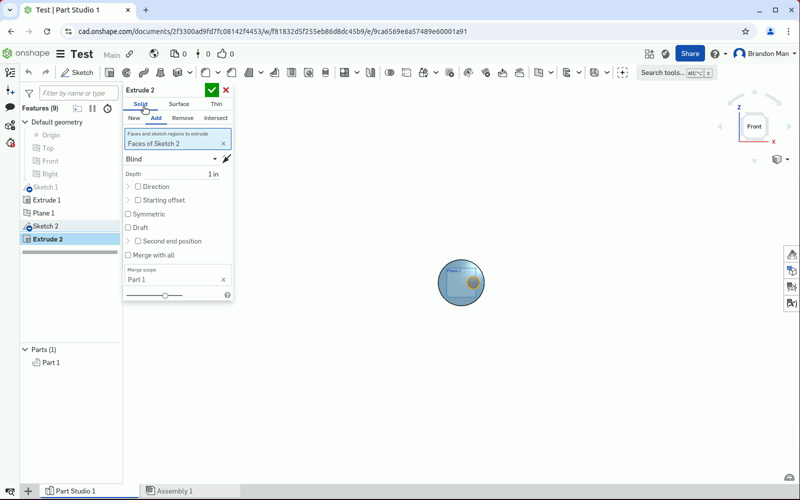
click(143, 106)
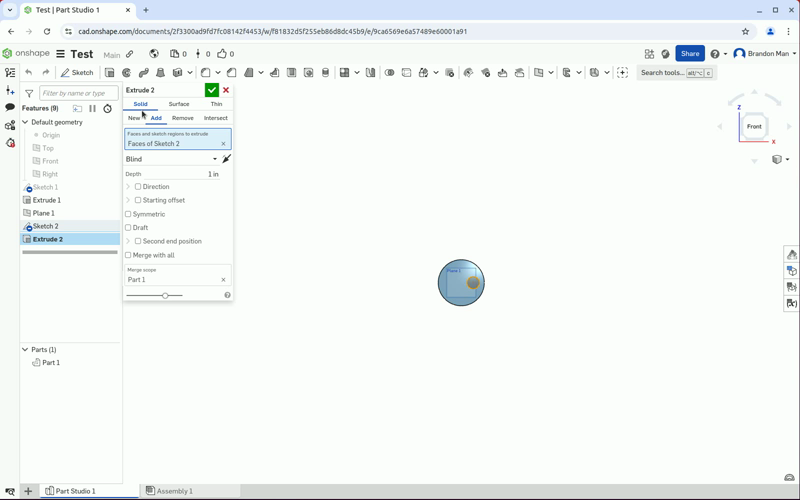
mouse_move(137, 120)
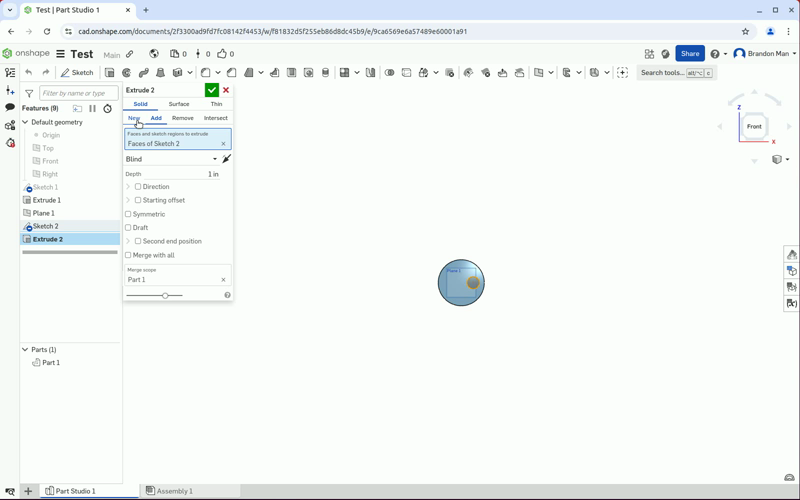
click(137, 120)
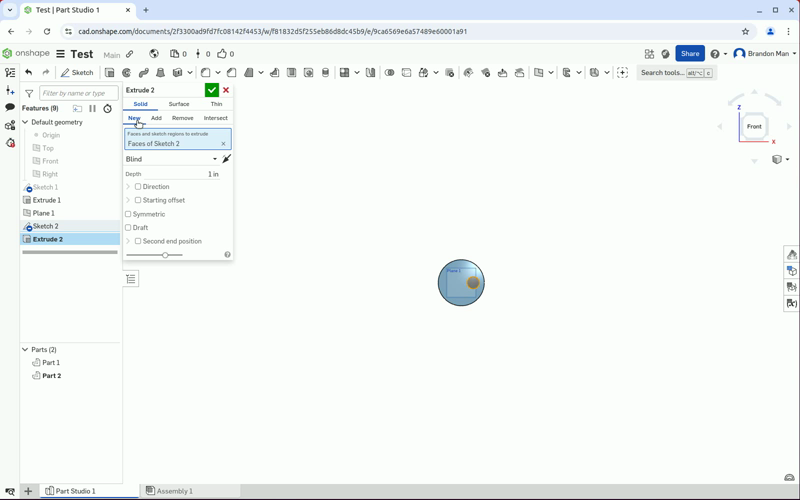
key(tab, 4)
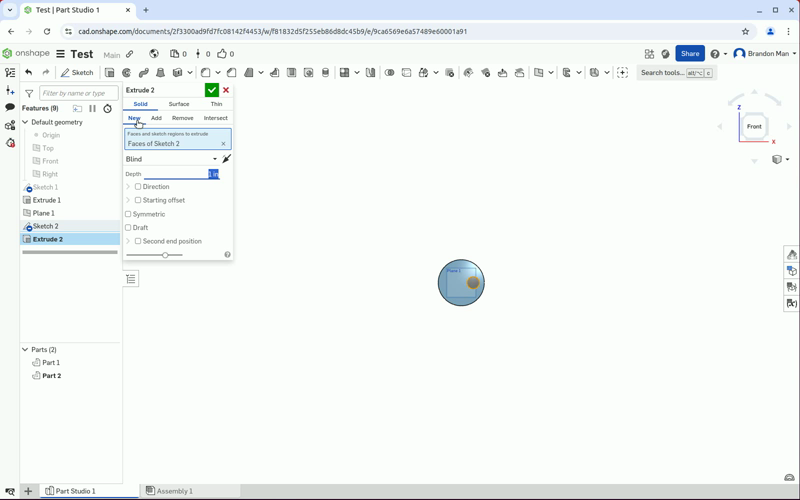
text(11.554)
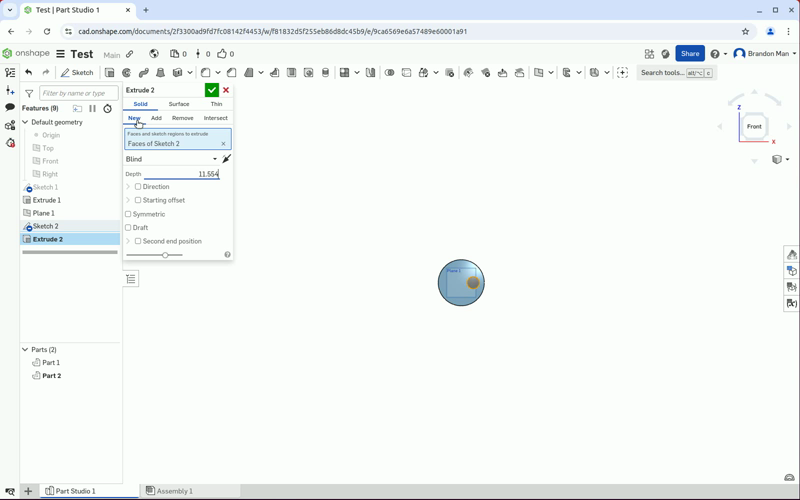
key(enter)
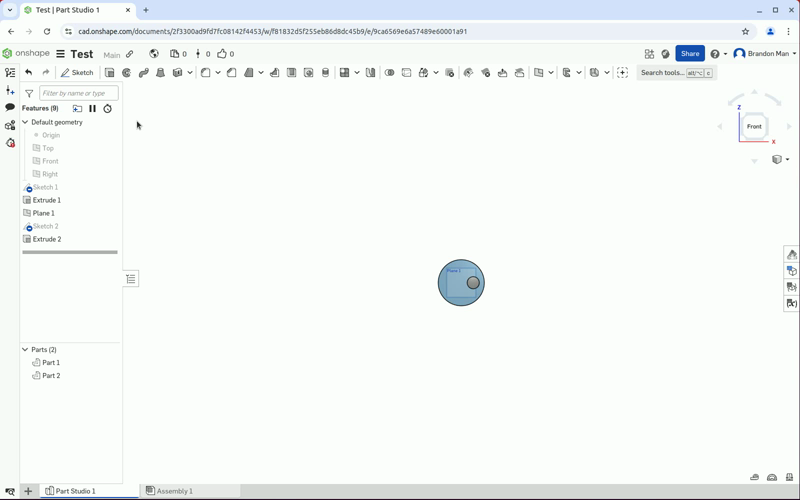
key(shift+h)
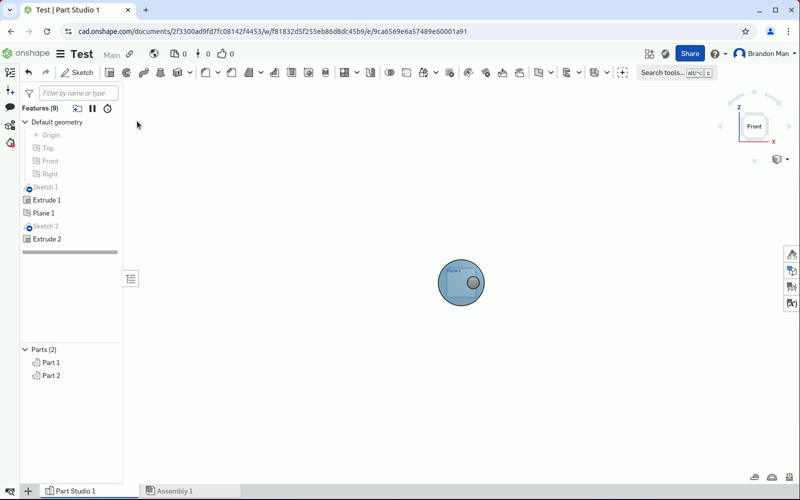
key(shift+h)
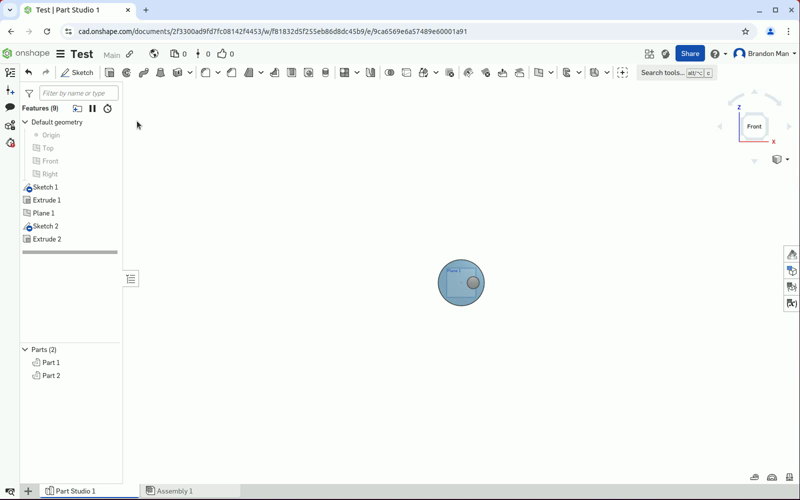
key(shift+7)
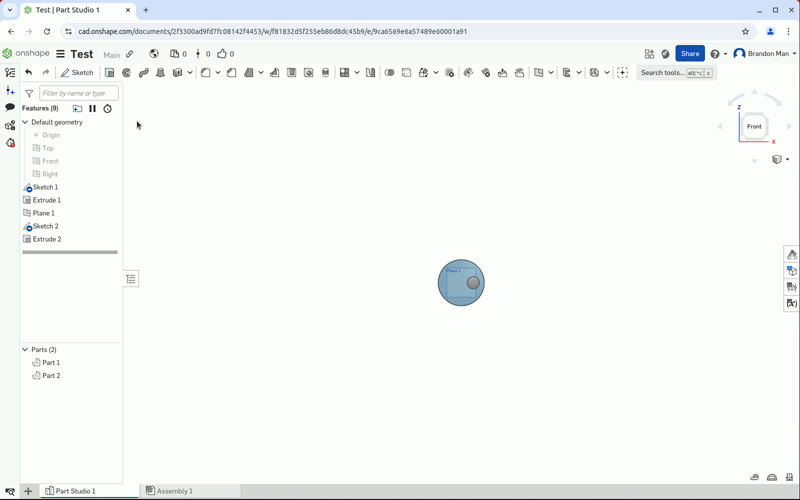
key(left, 2)
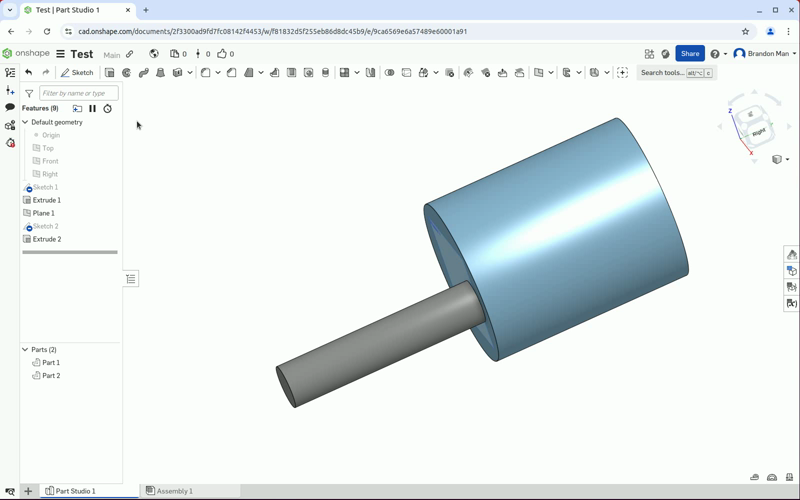
key(down, 2)
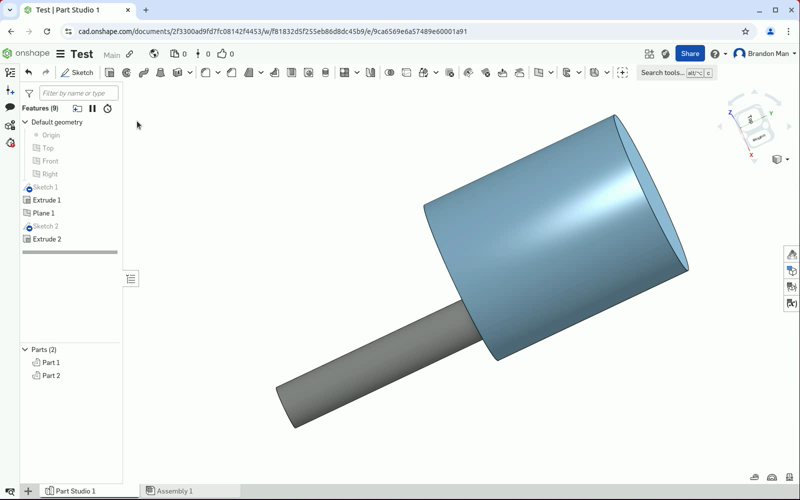
key(up, 2)
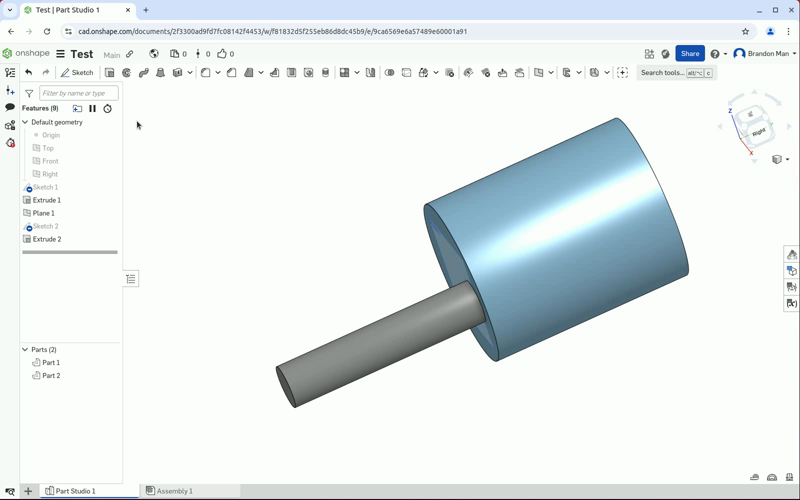
key(right, 2)
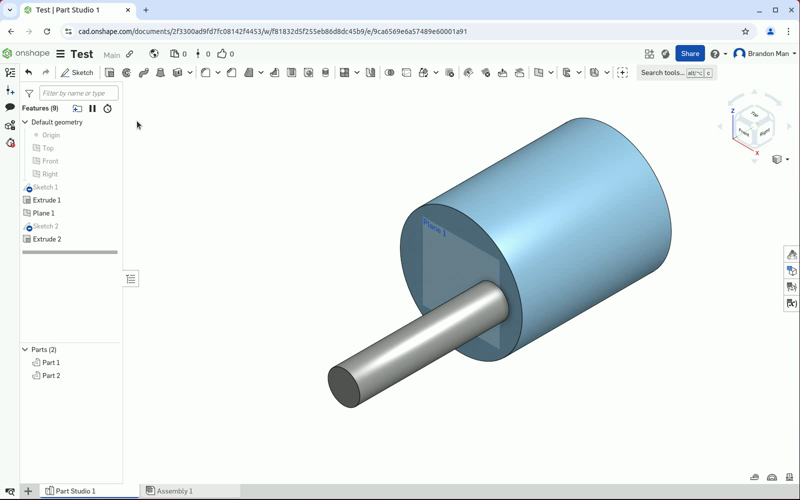
mouse_move(73, 189)
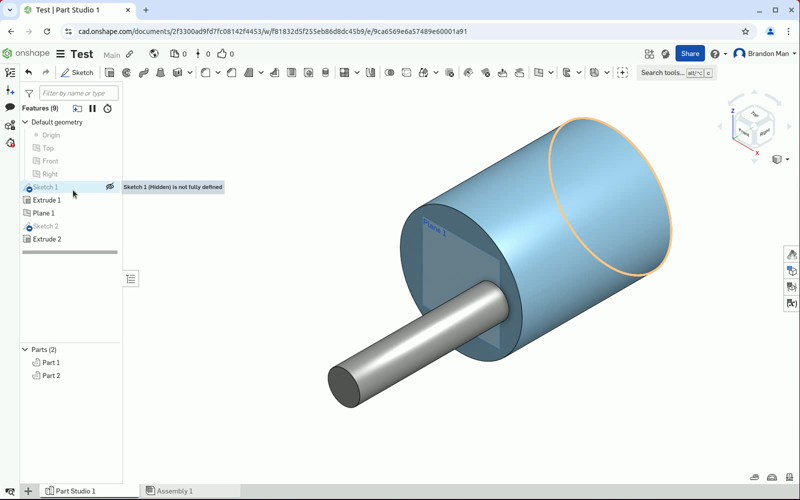
click(73, 189)